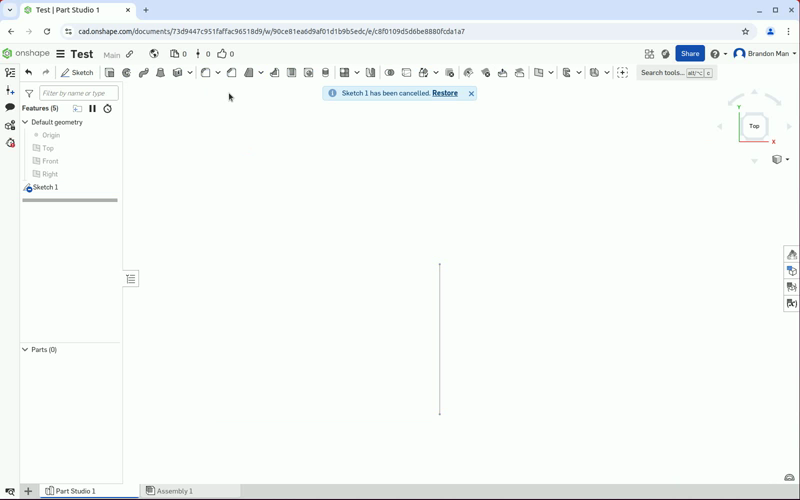
key(shift+h)
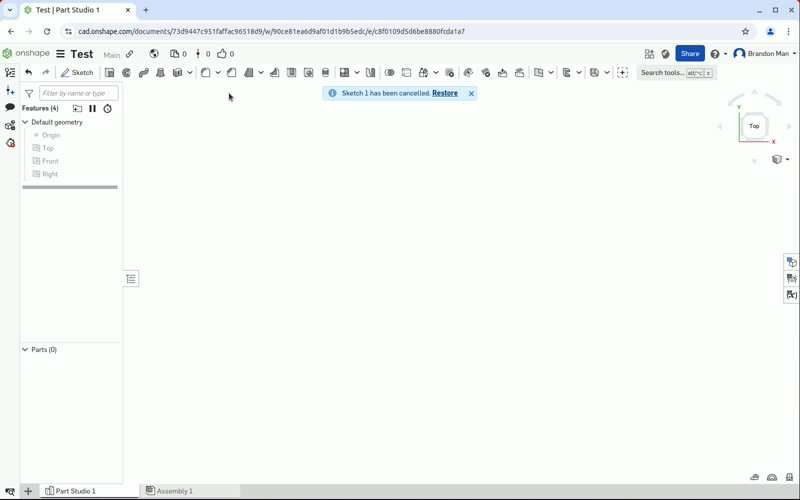
mouse_move(73, 352)
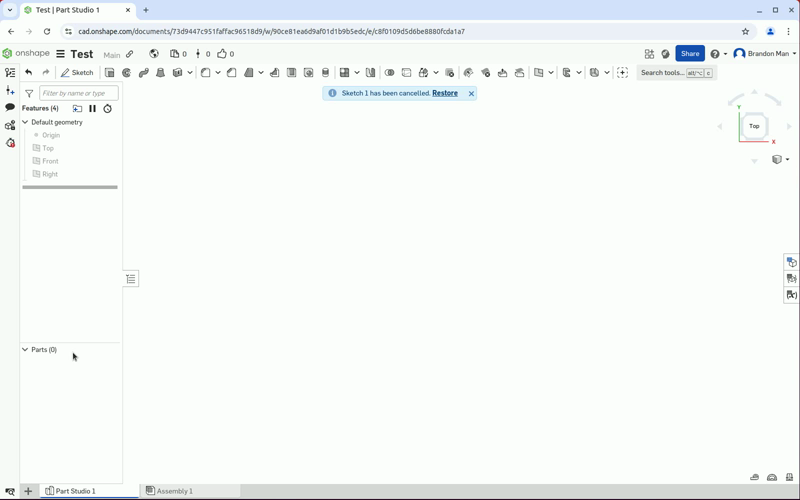
key(y)
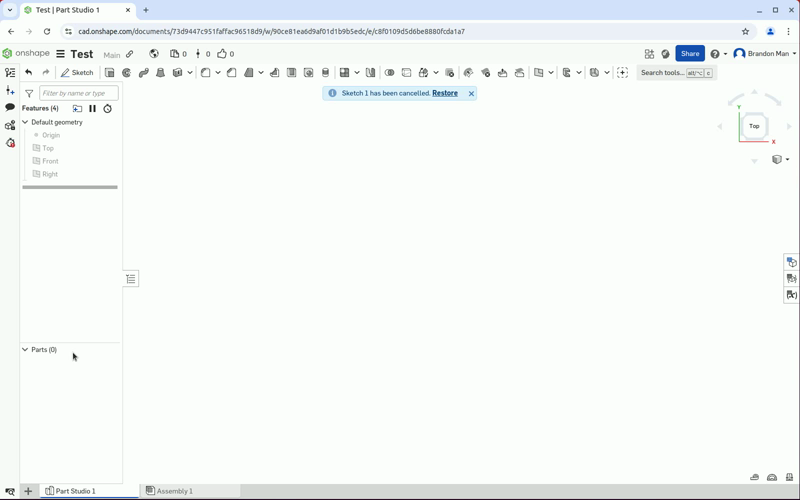
key(shift+p)
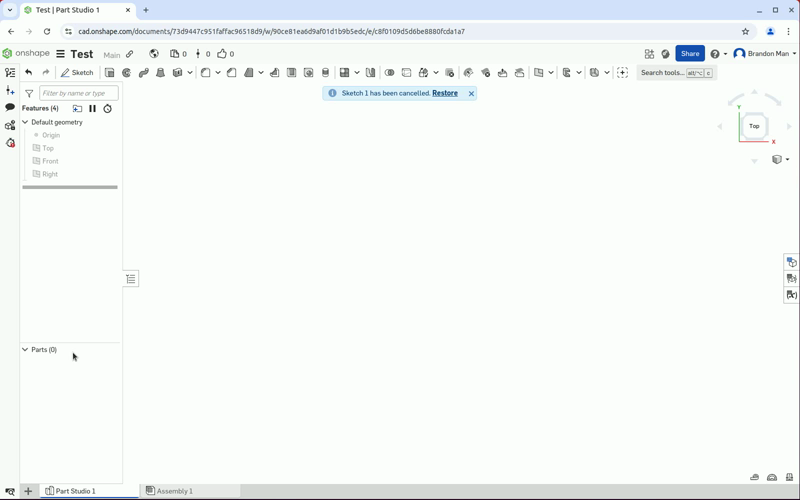
key(space)
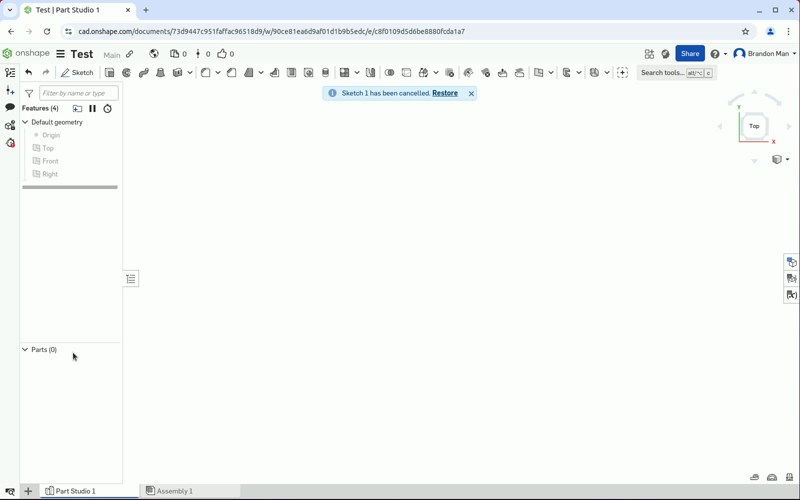
key_down(shift)
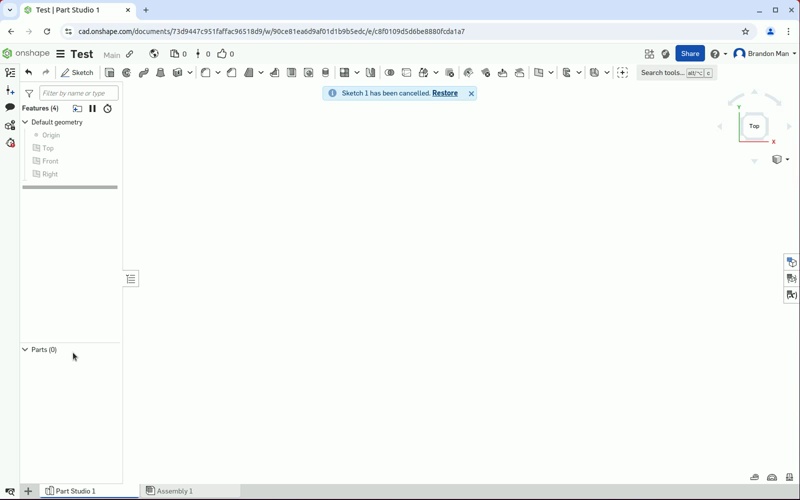
key(up)
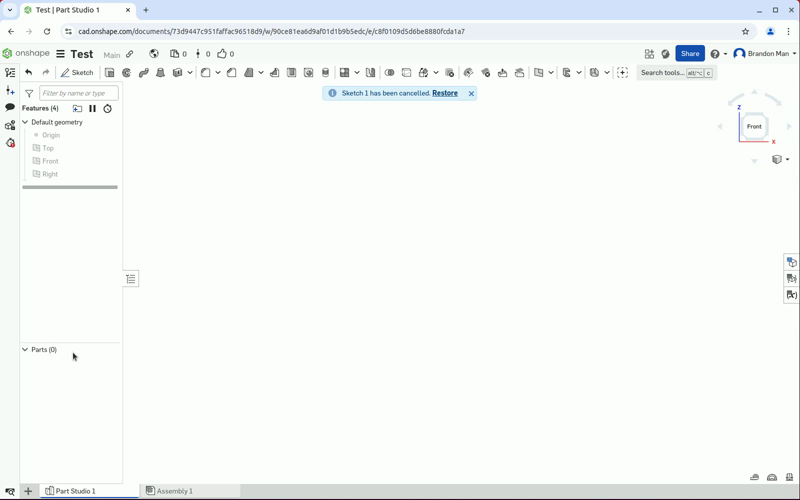
key_up(shift)
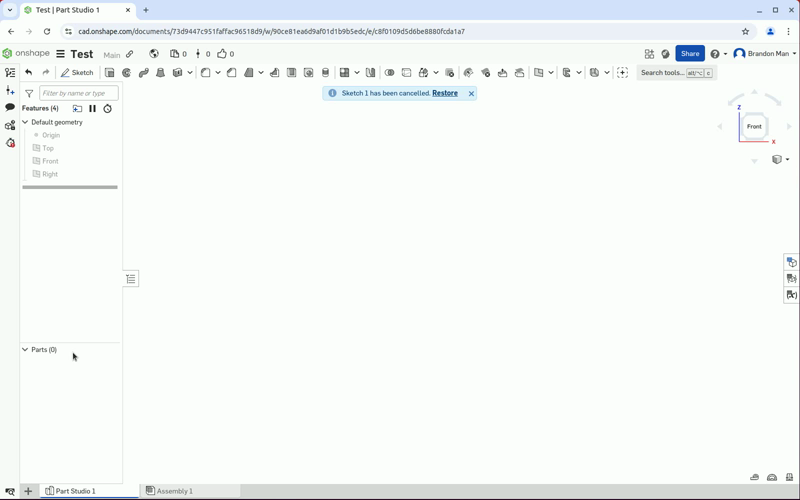
mouse_move(73, 352)
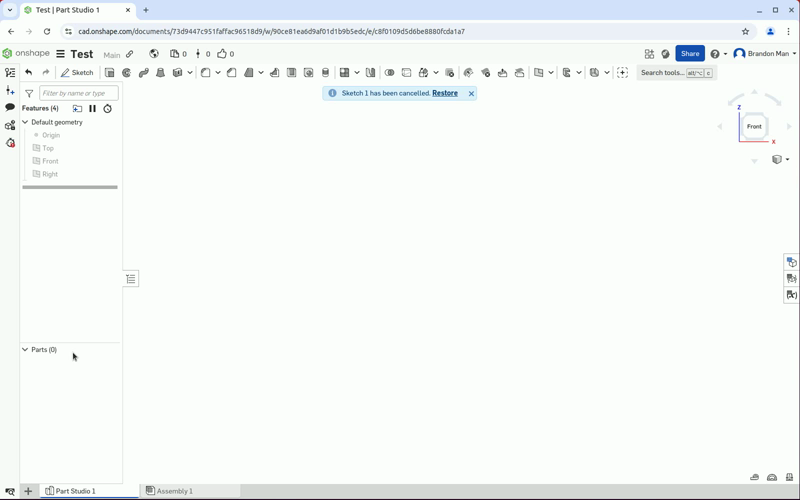
key(shift+y)
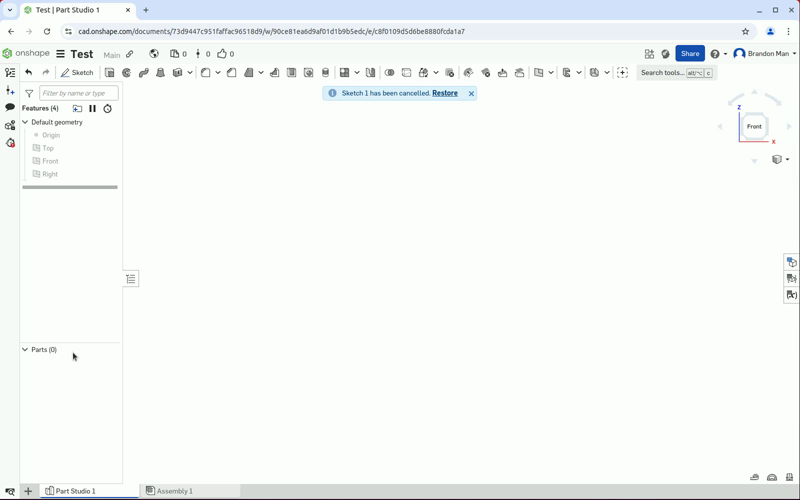
key(shift+s)
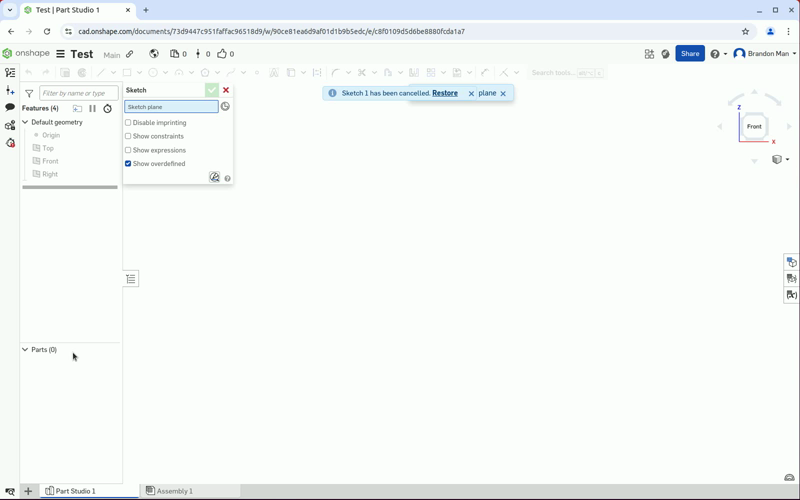
mouse_move(73, 163)
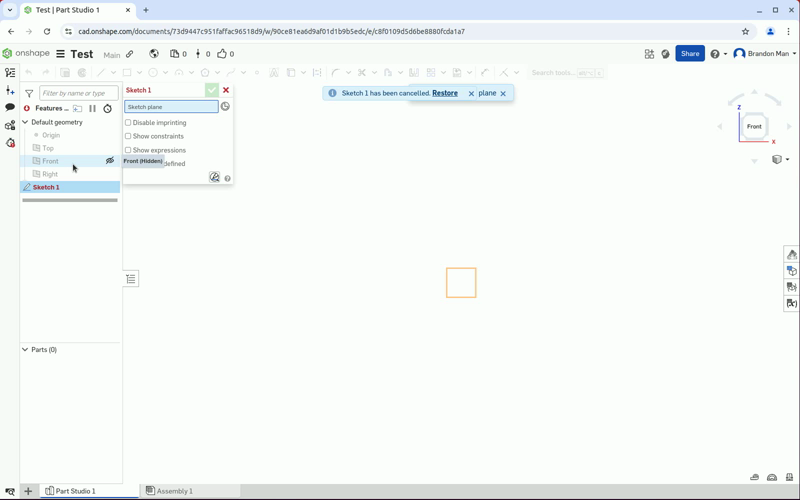
click(73, 163)
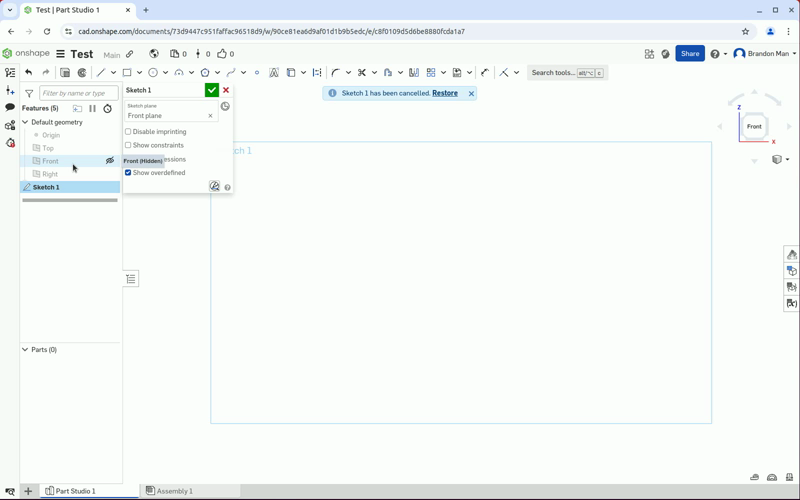
mouse_move(73, 352)
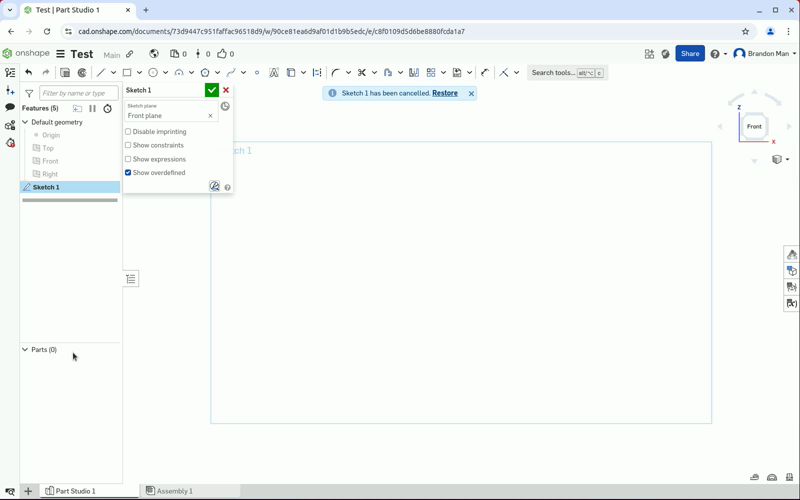
key(y)
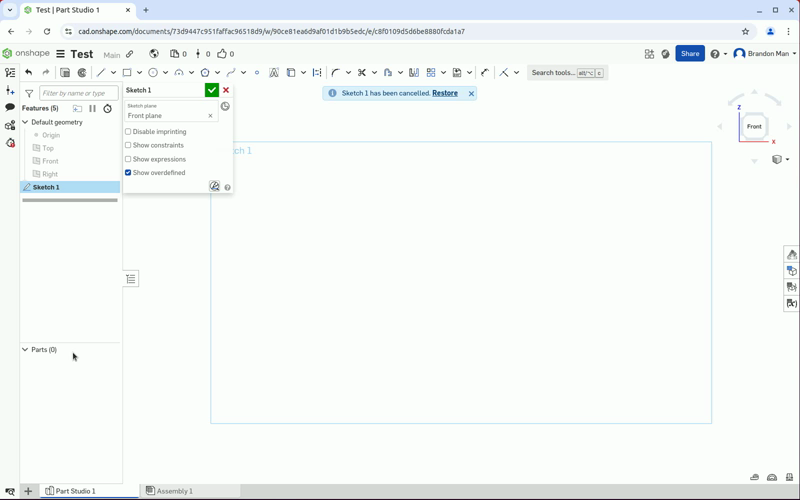
key(l)
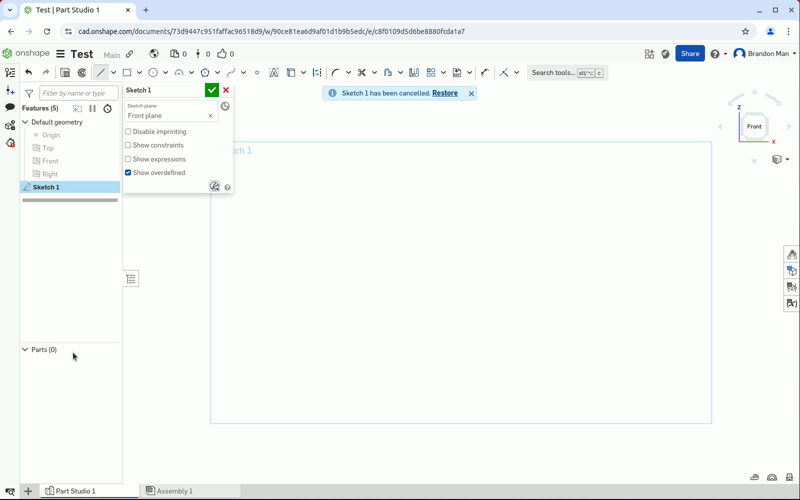
key_down(shift)
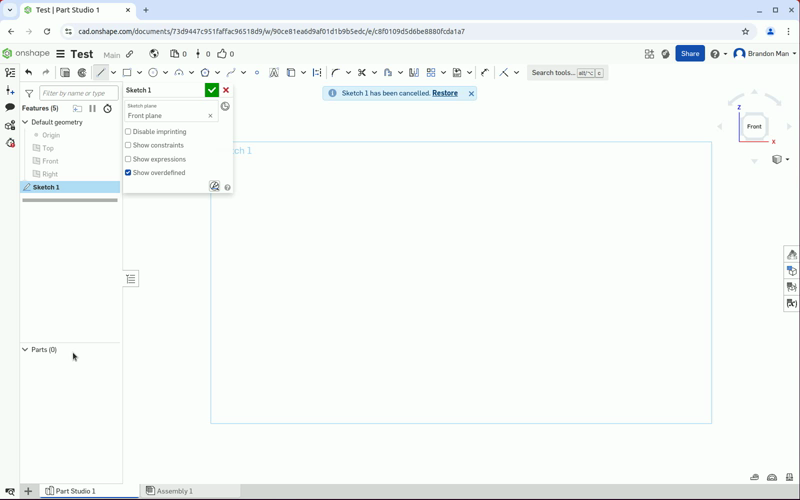
mouse_move(446, 306)
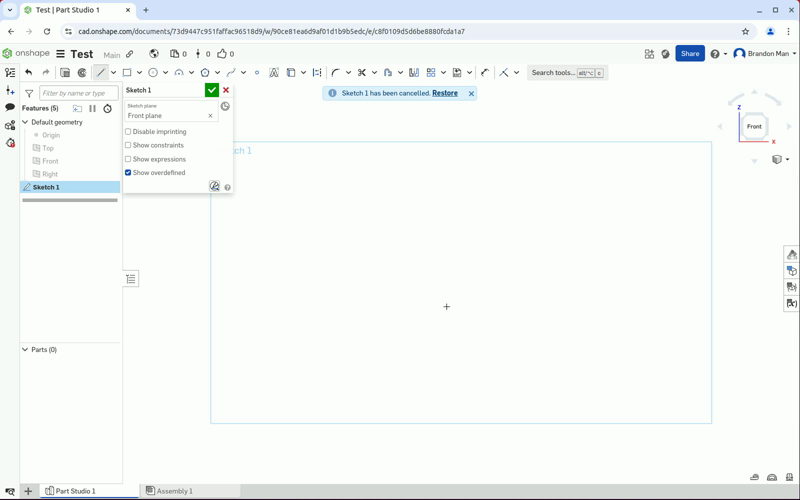
click(446, 306)
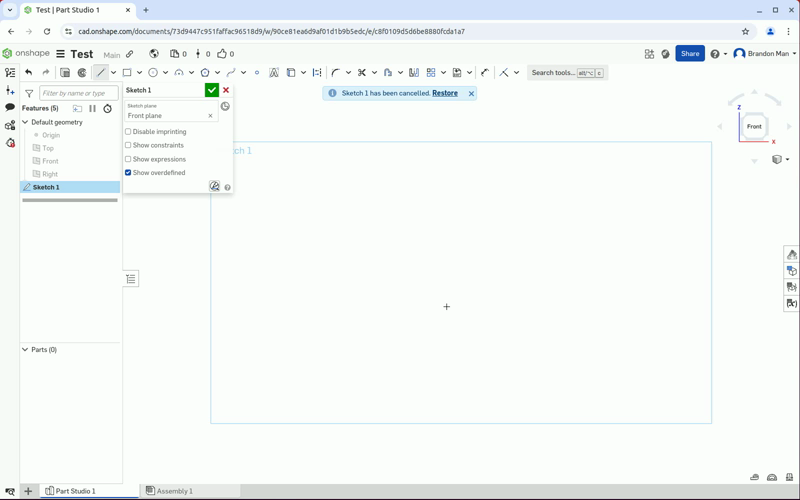
key_up(shift)
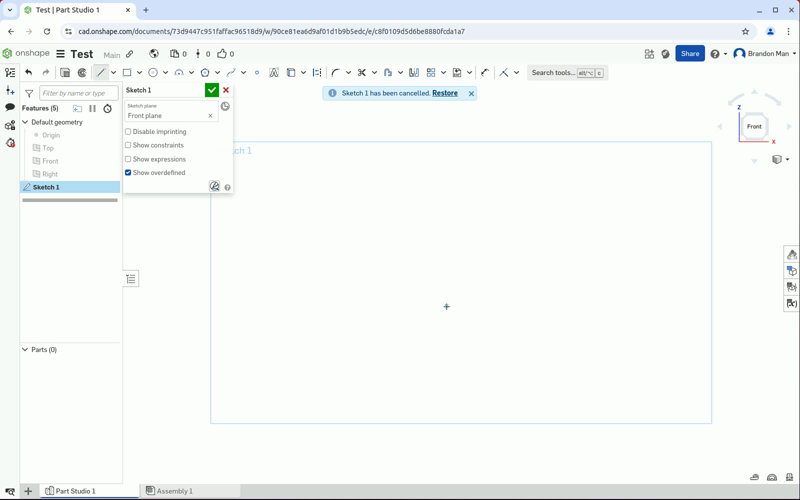
key_down(shift)
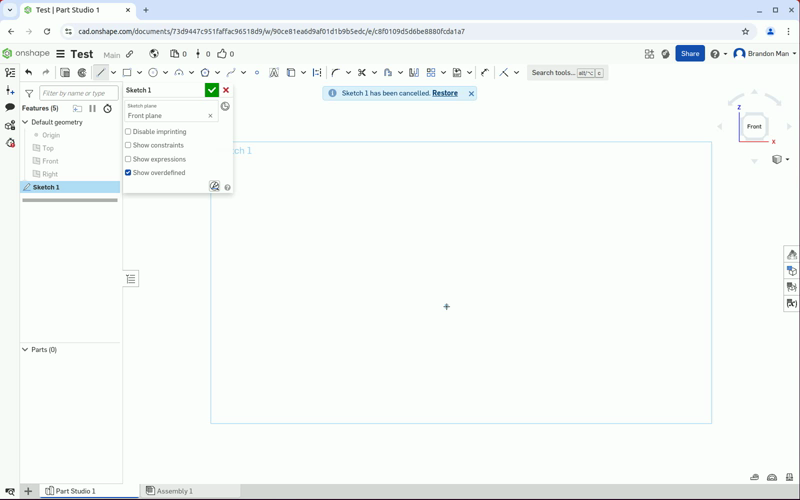
mouse_move(476, 306)
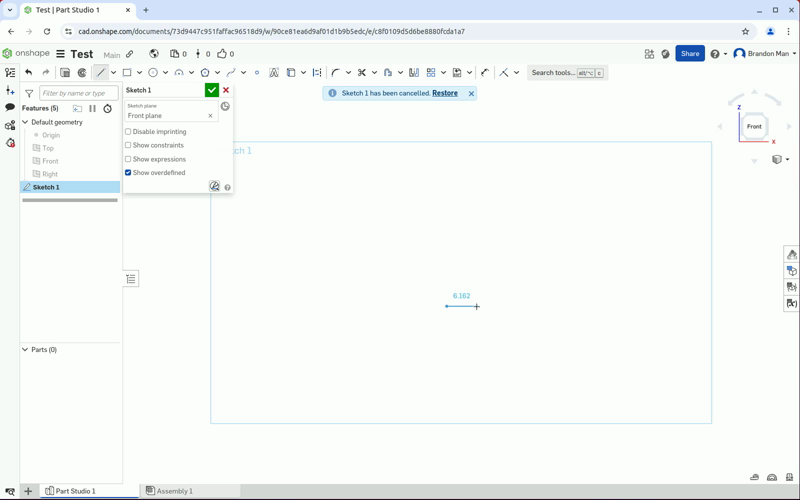
mouse_move(486, 306)
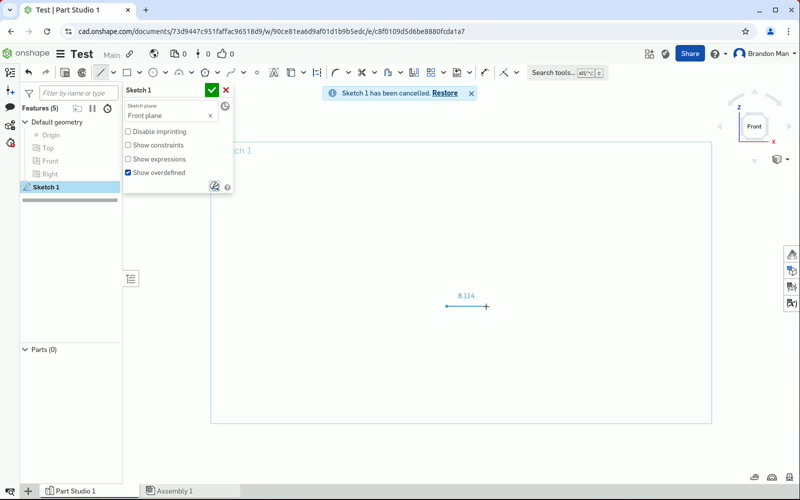
click(486, 306)
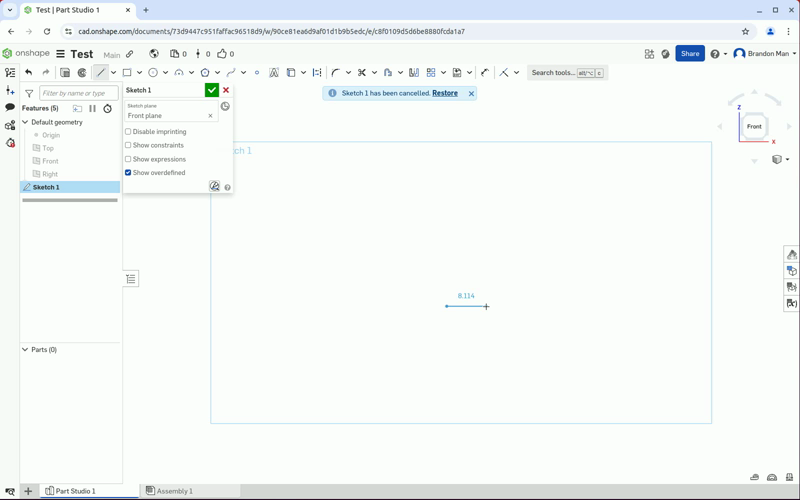
key_up(shift)
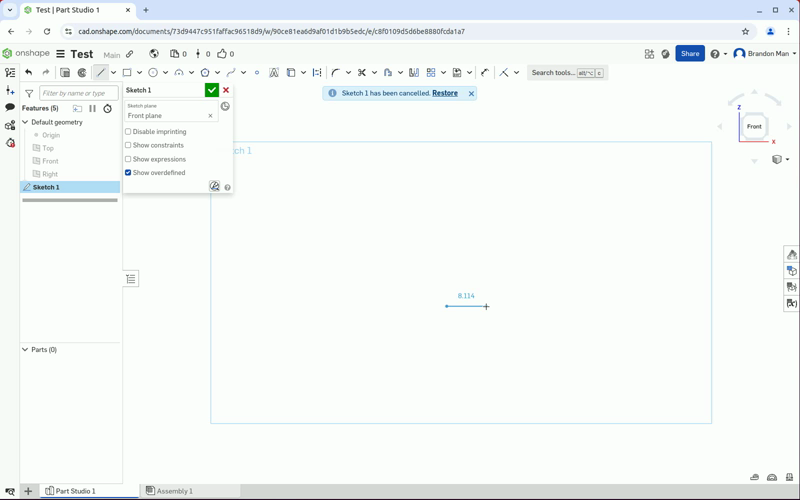
key_down(shift)
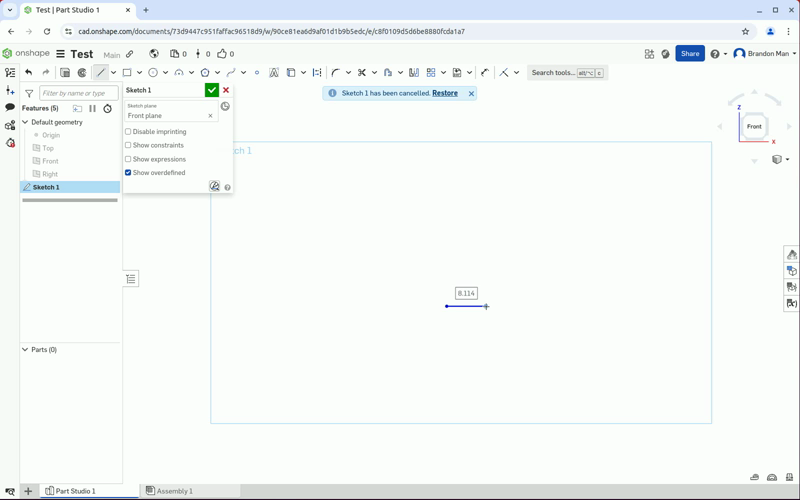
mouse_move(516, 306)
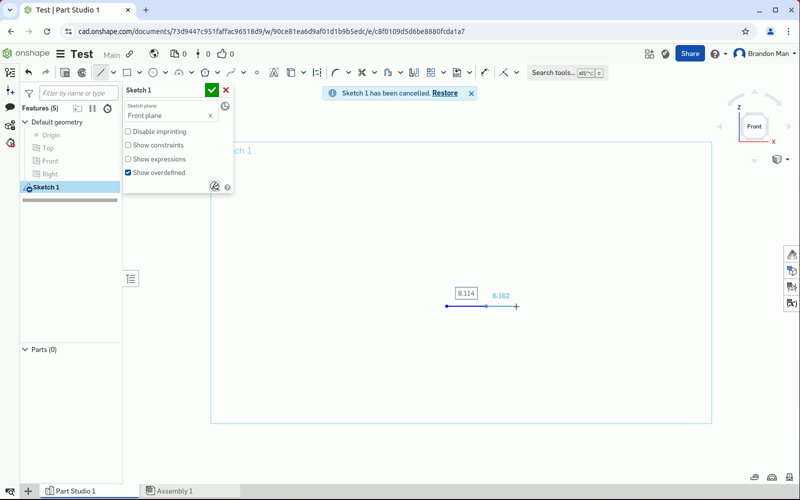
mouse_move(486, 263)
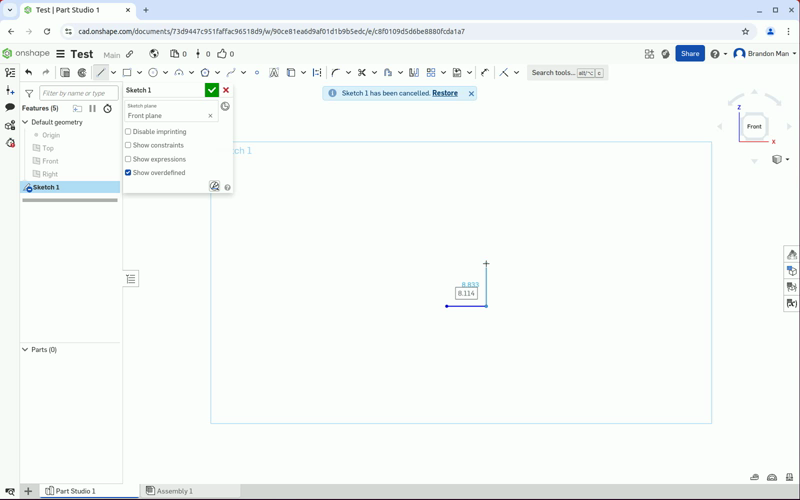
click(486, 263)
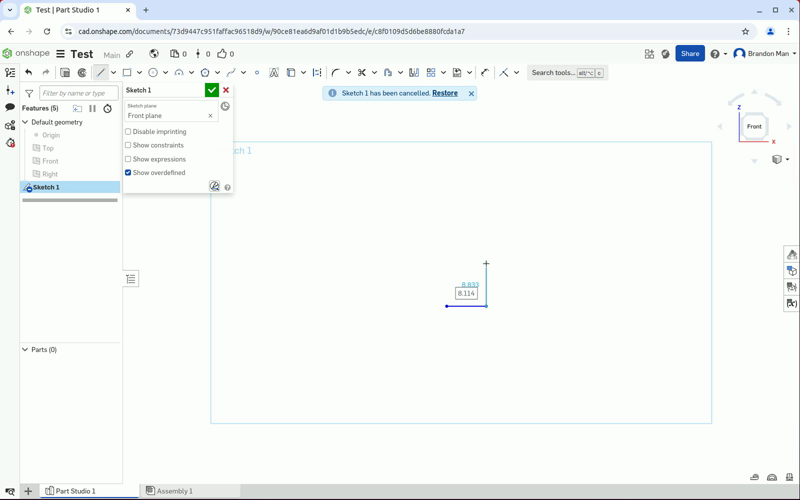
key_up(shift)
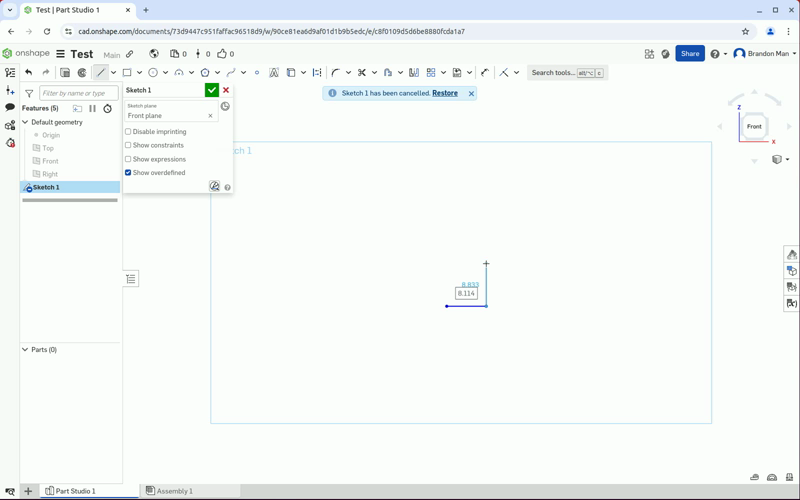
key_down(shift)
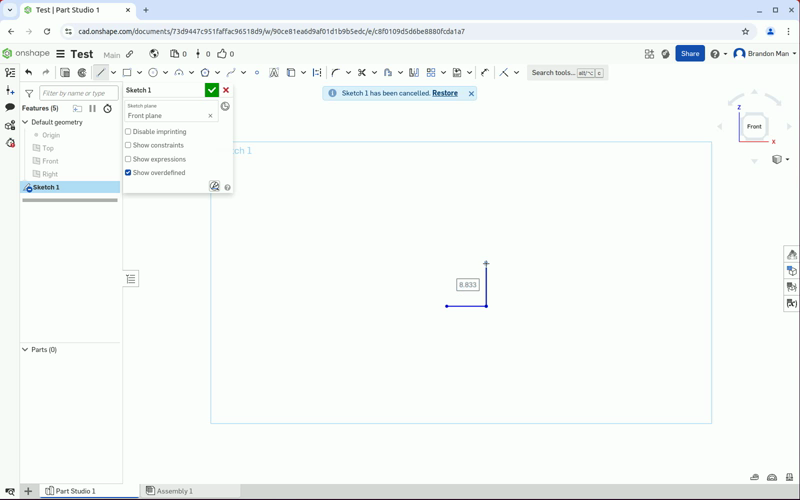
mouse_move(516, 263)
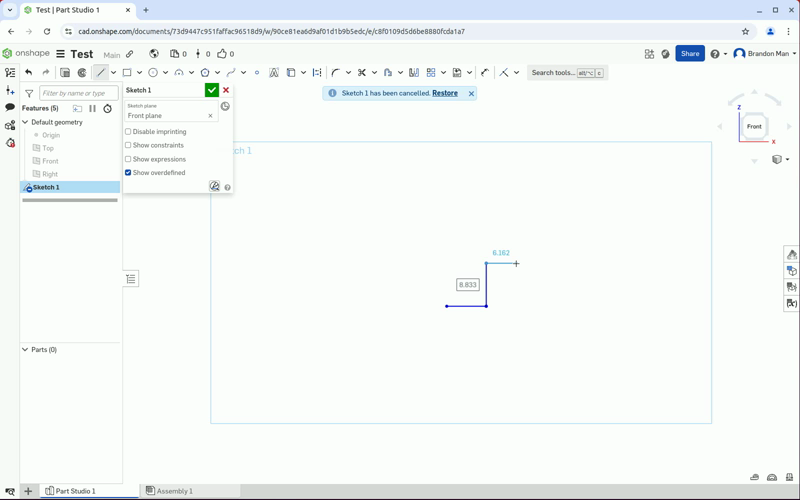
mouse_move(446, 263)
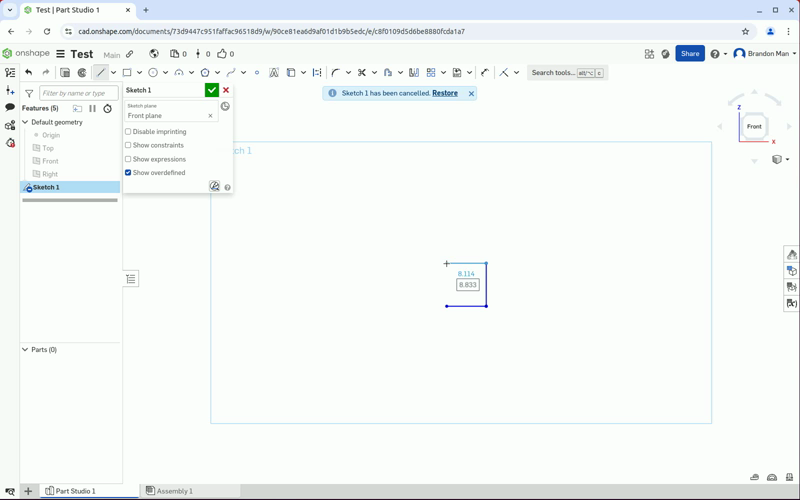
click(446, 263)
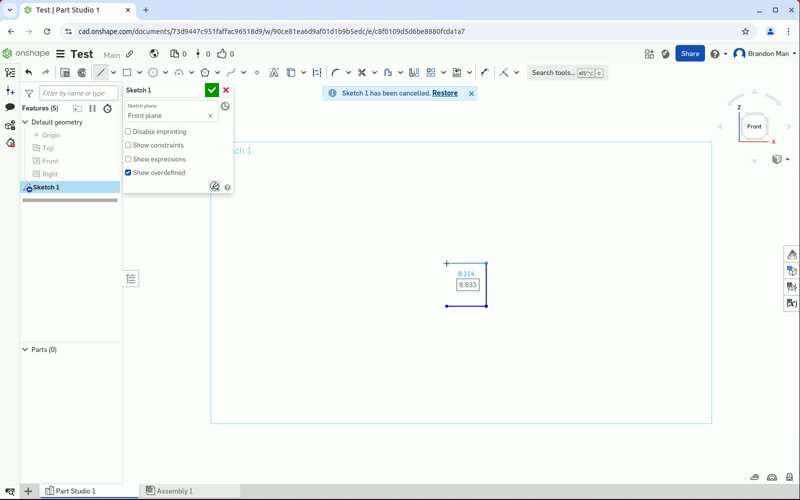
key_up(shift)
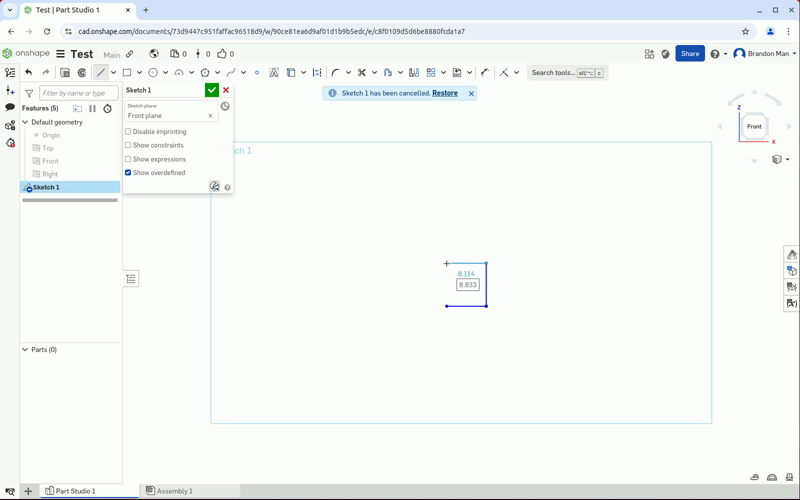
mouse_move(476, 263)
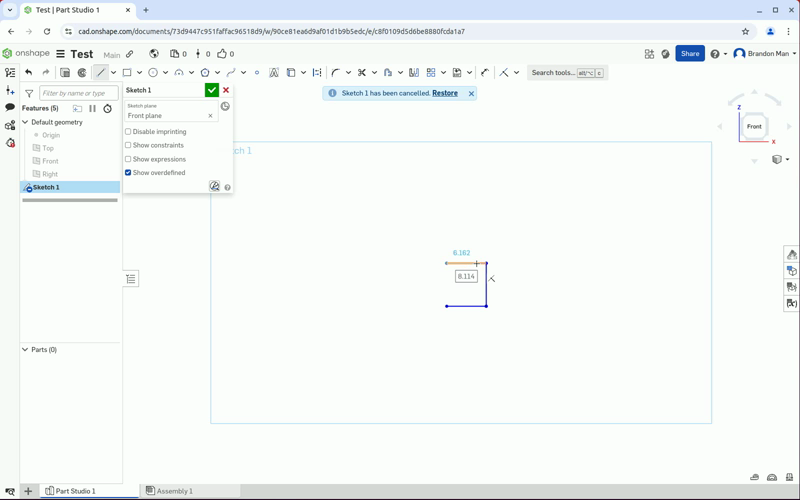
key_down(shift)
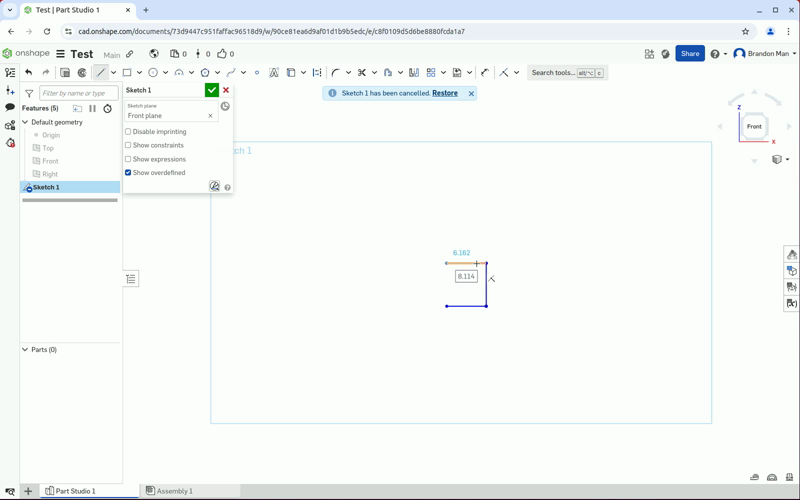
mouse_move(446, 306)
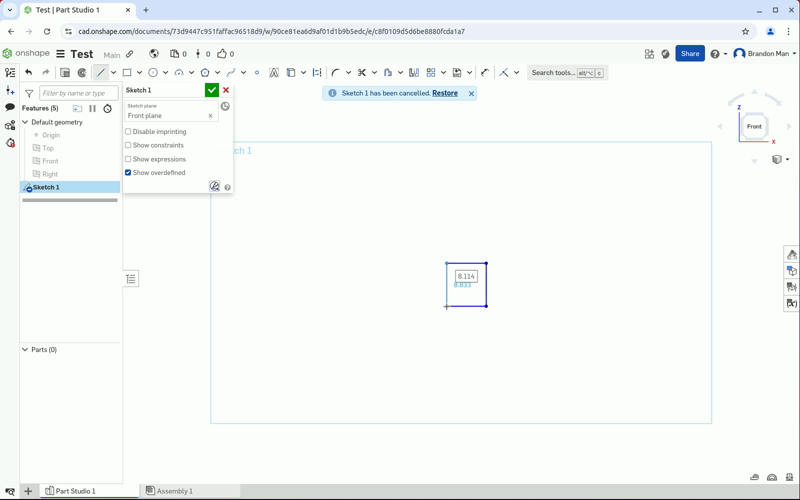
key_up(shift)
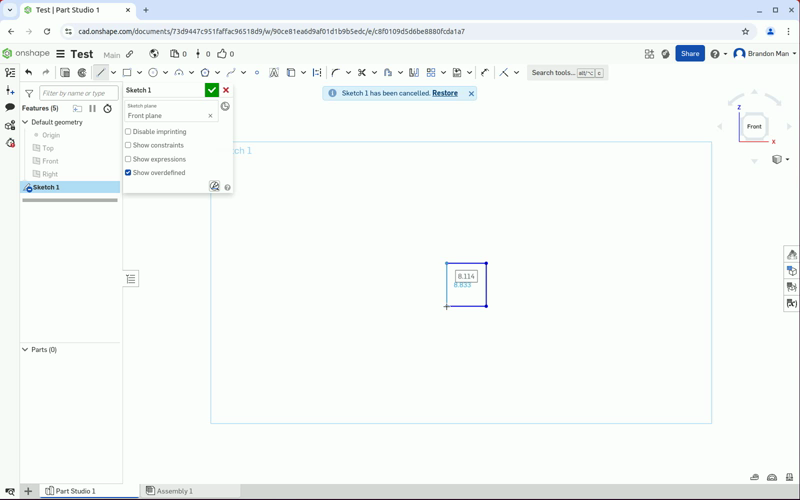
click(446, 306)
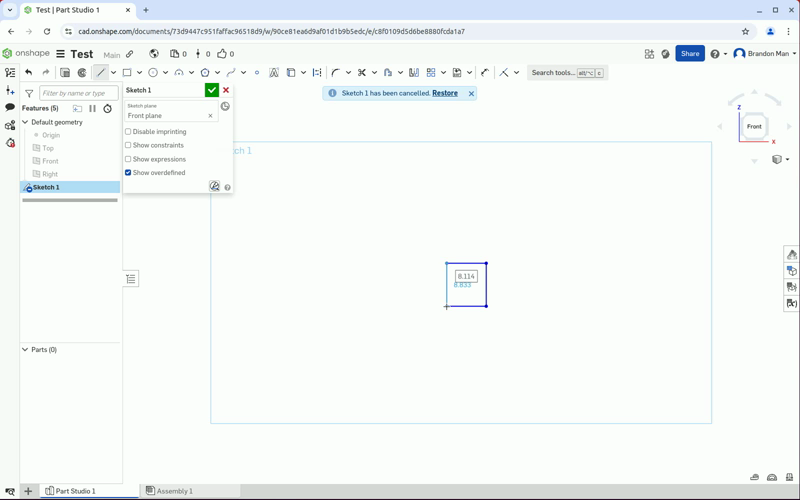
key(esc)
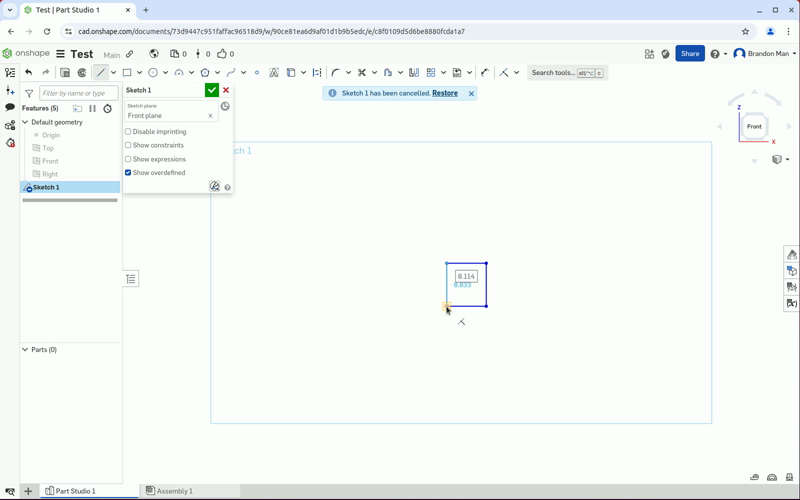
mouse_move(464, 283)
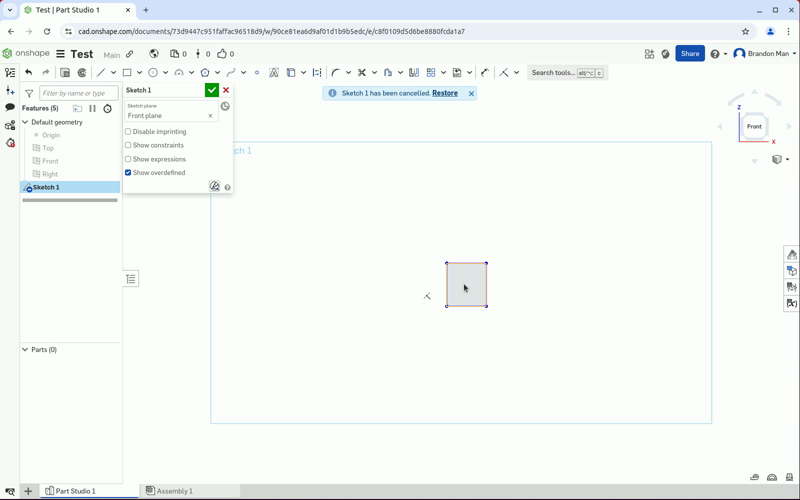
scroll(6)
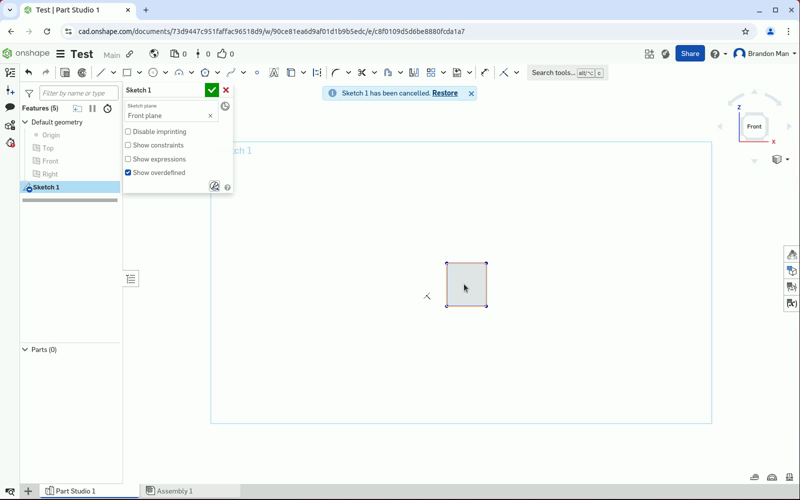
scroll(6)
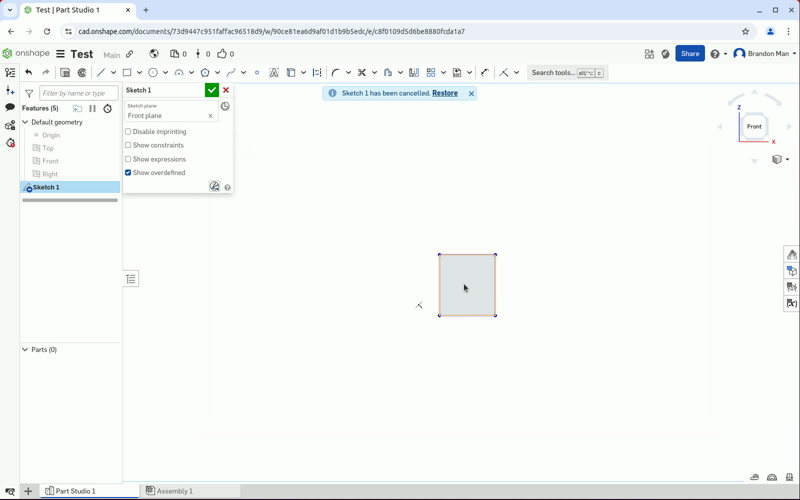
scroll(6)
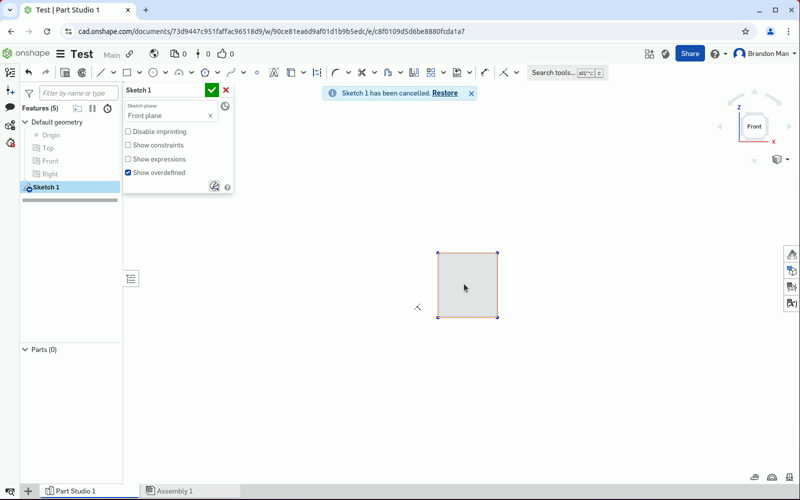
scroll(6)
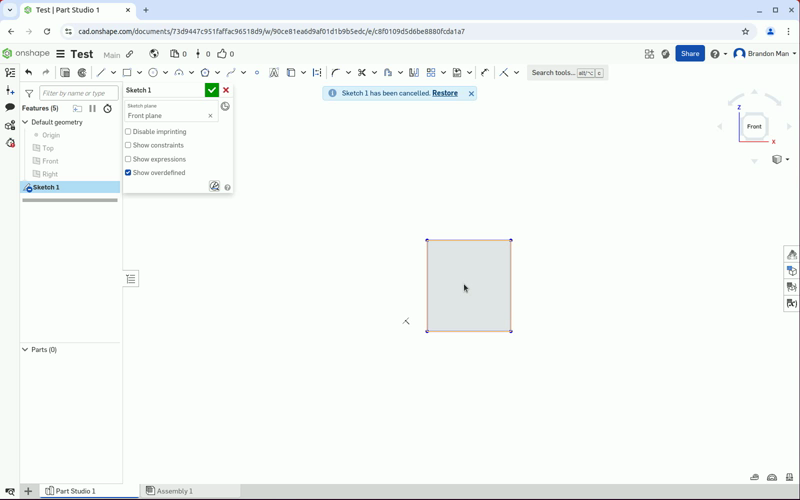
scroll(6)
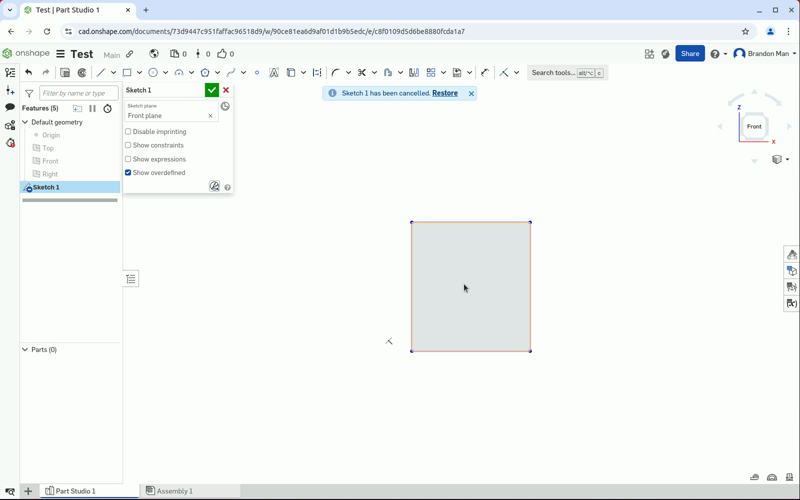
scroll(6)
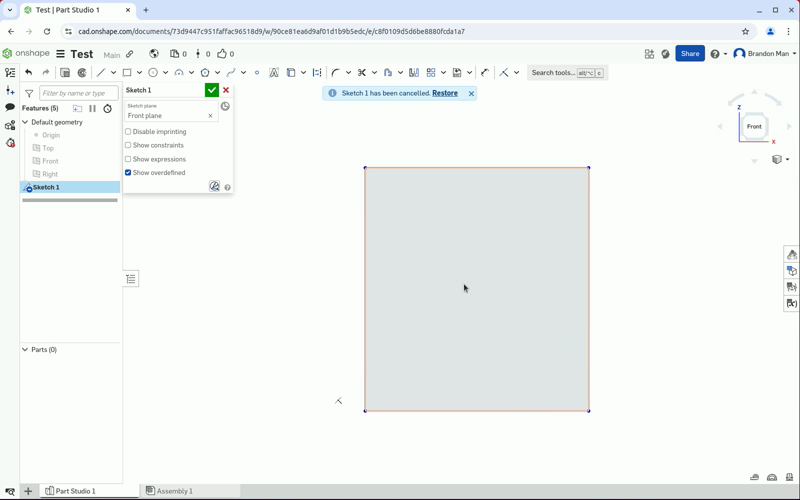
scroll(6)
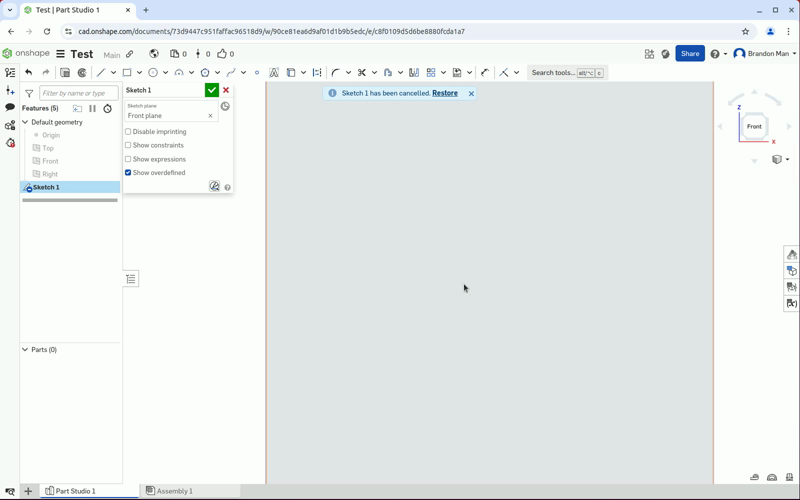
click(464, 283)
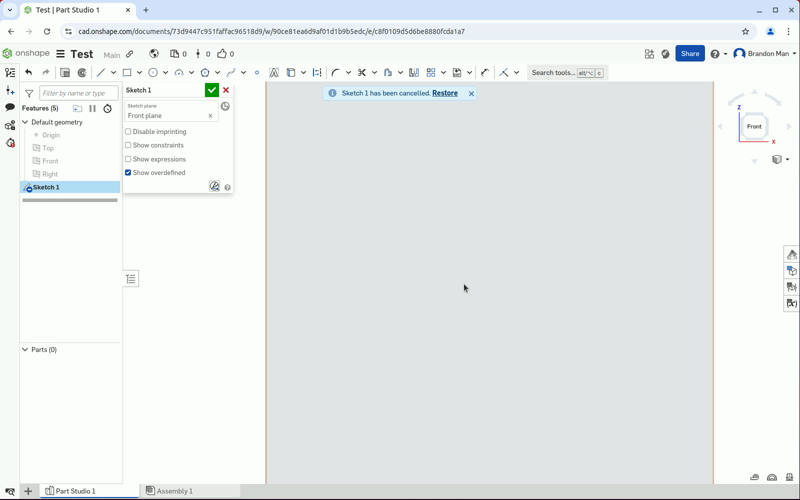
scroll(-6)
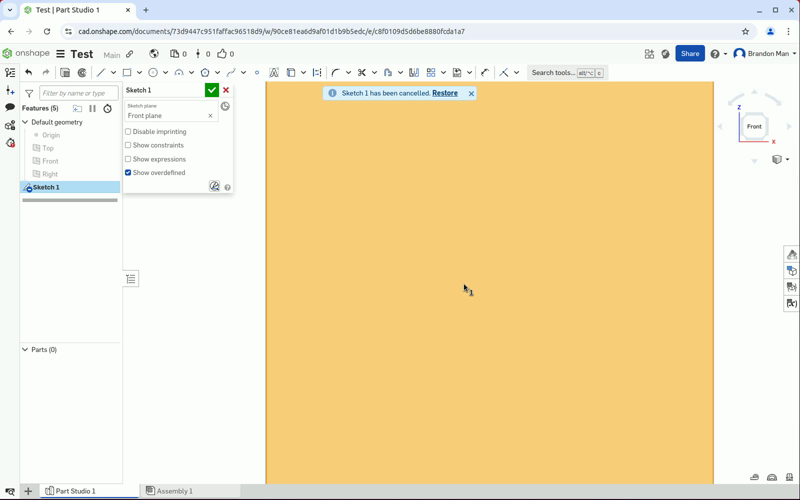
scroll(-6)
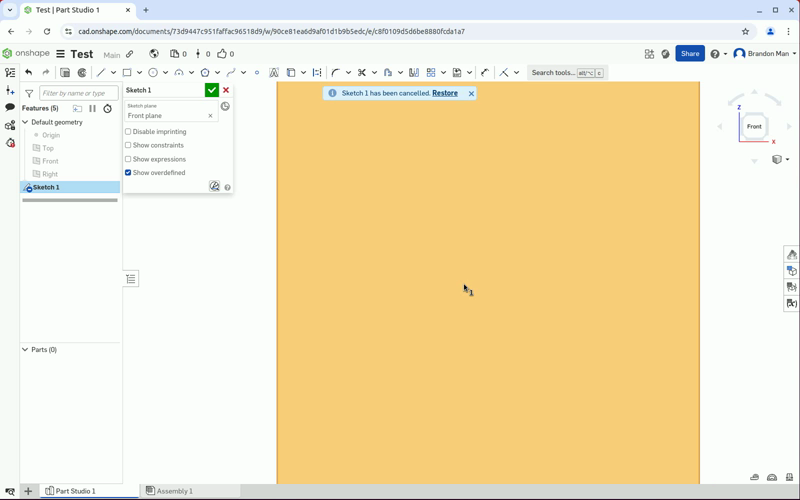
scroll(-6)
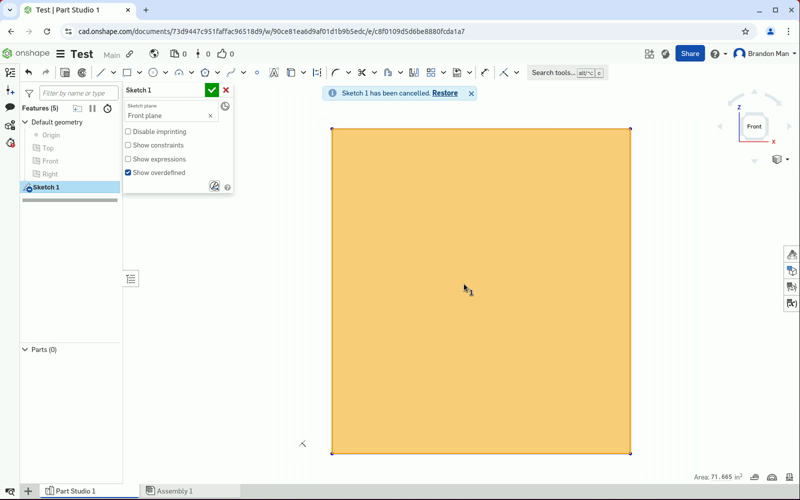
scroll(-6)
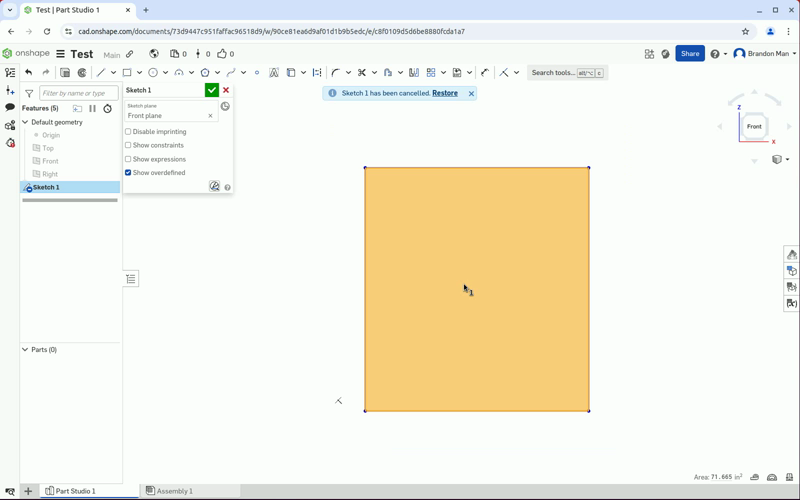
scroll(-6)
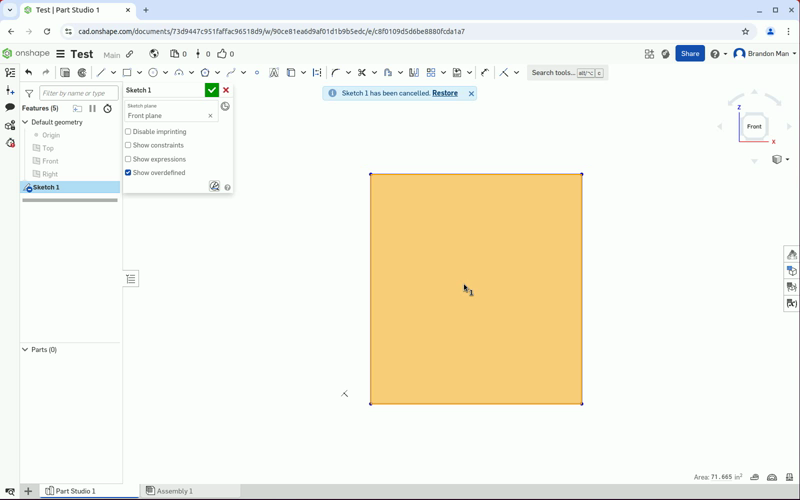
scroll(-6)
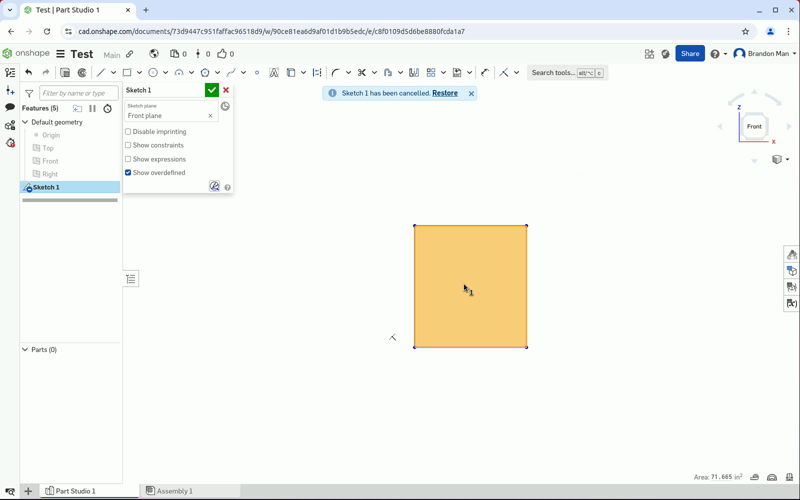
scroll(-6)
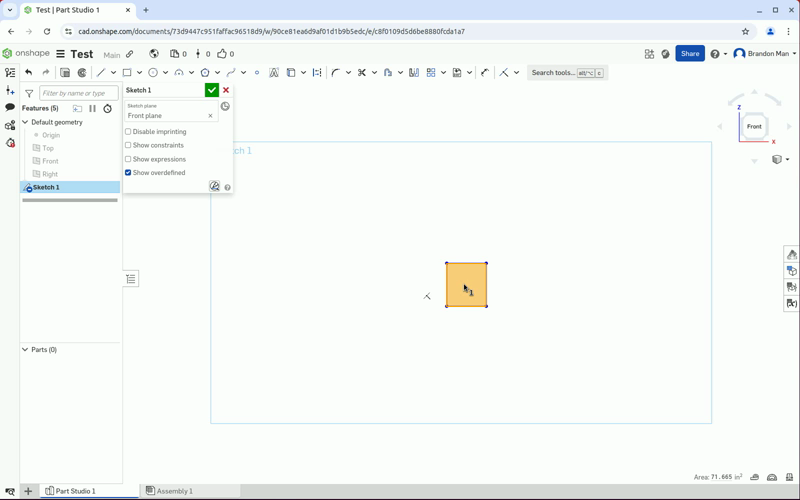
mouse_move(73, 352)
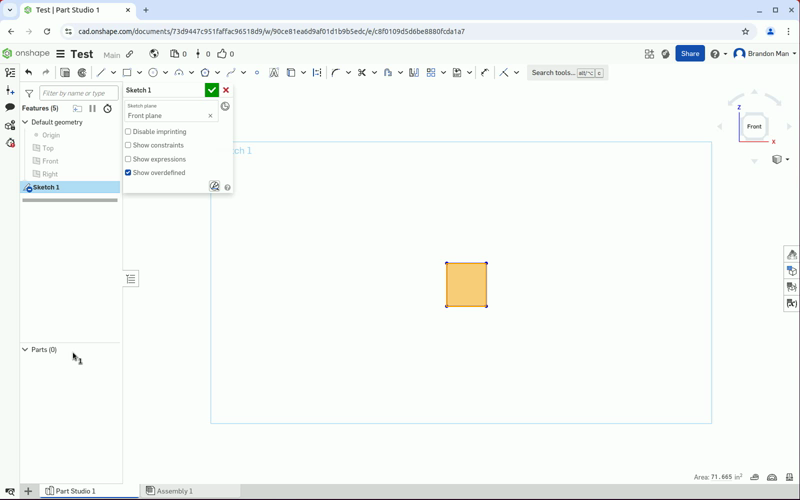
key(shift+y)
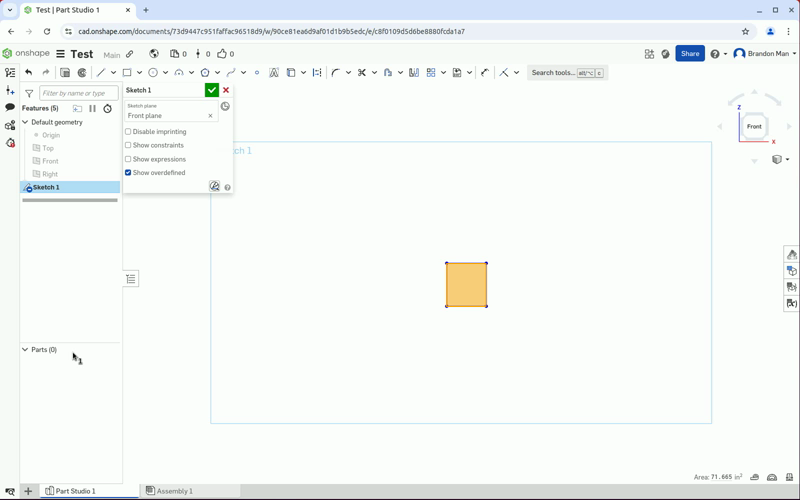
key(shift+e)
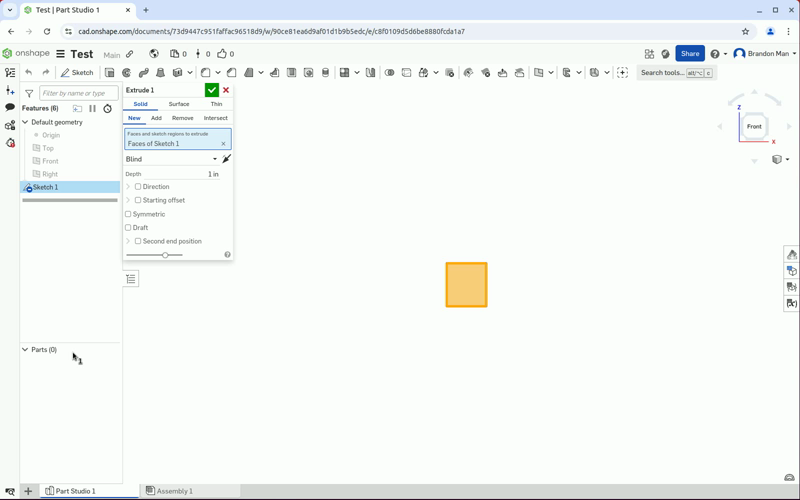
mouse_move(143, 106)
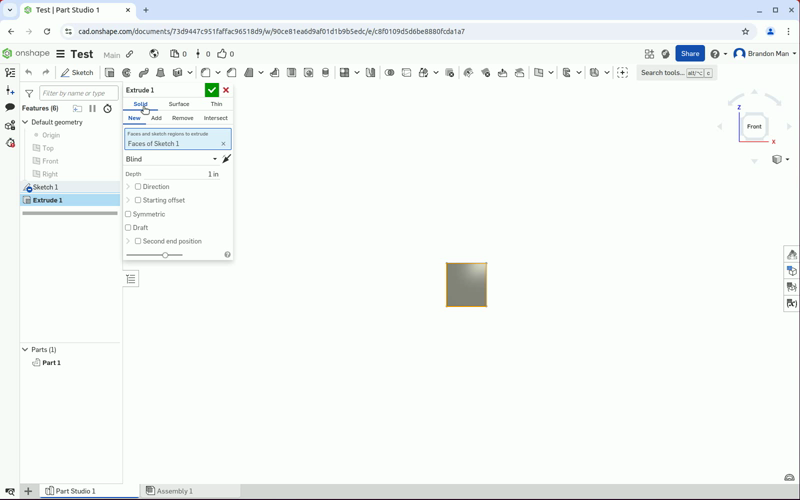
click(143, 106)
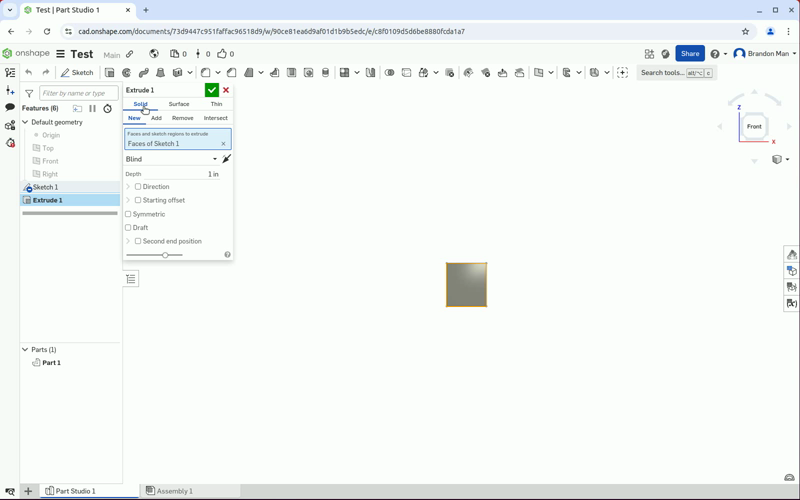
mouse_move(137, 120)
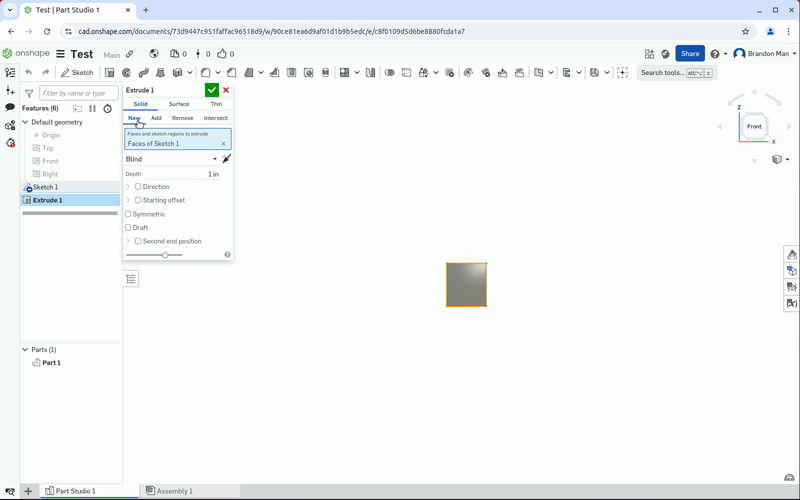
click(137, 120)
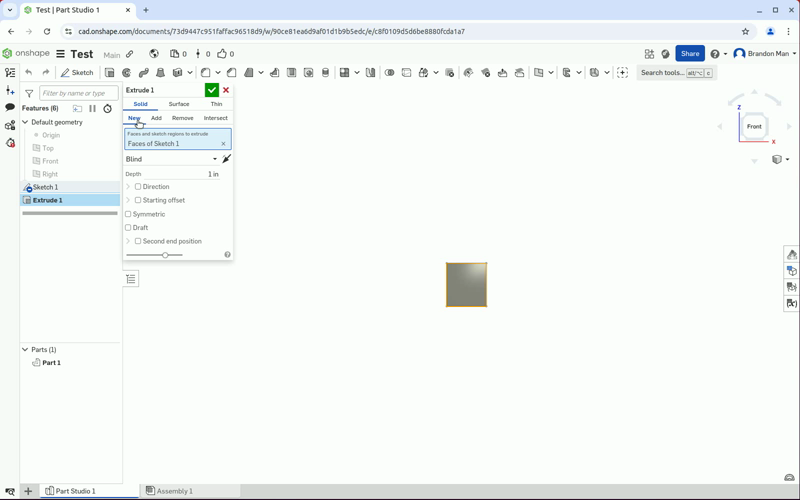
key(tab, 4)
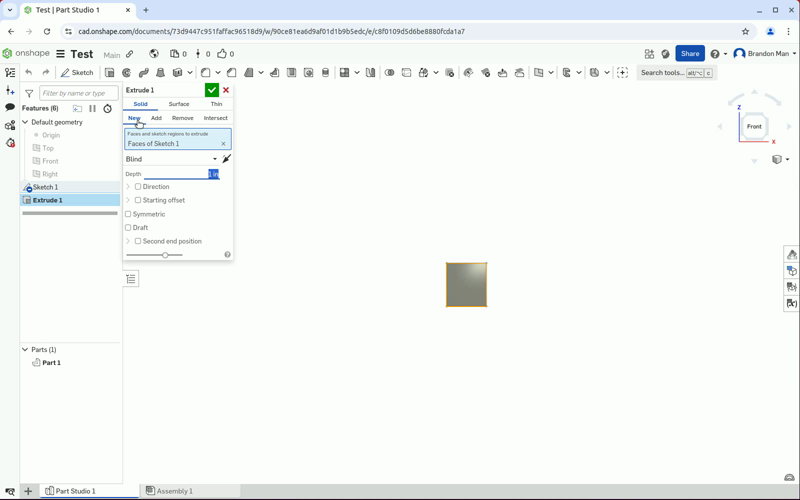
text(20.22)
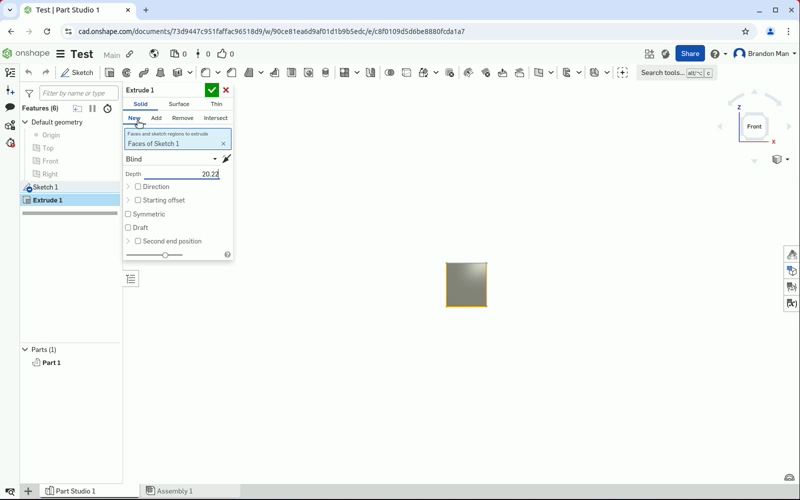
key(enter)
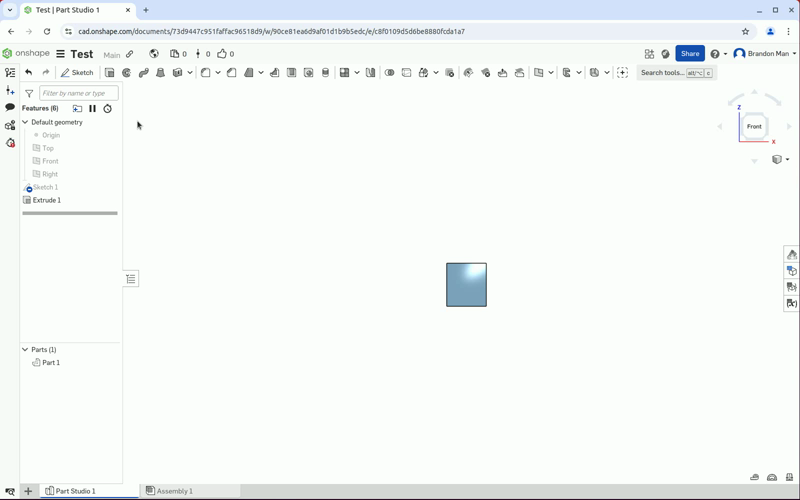
key(shift+h)
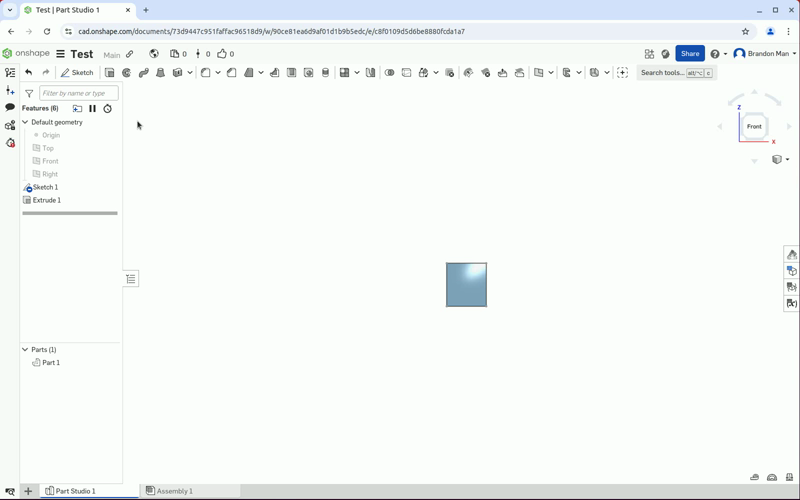
key(shift+h)
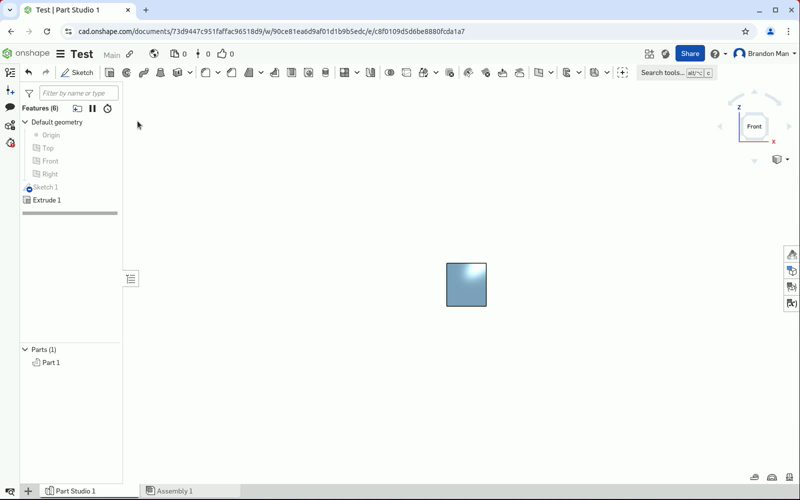
mouse_move(73, 189)
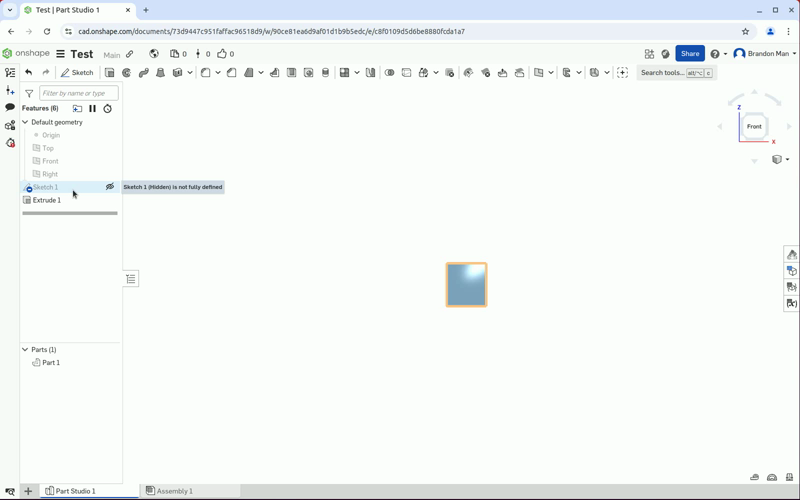
click(73, 189)
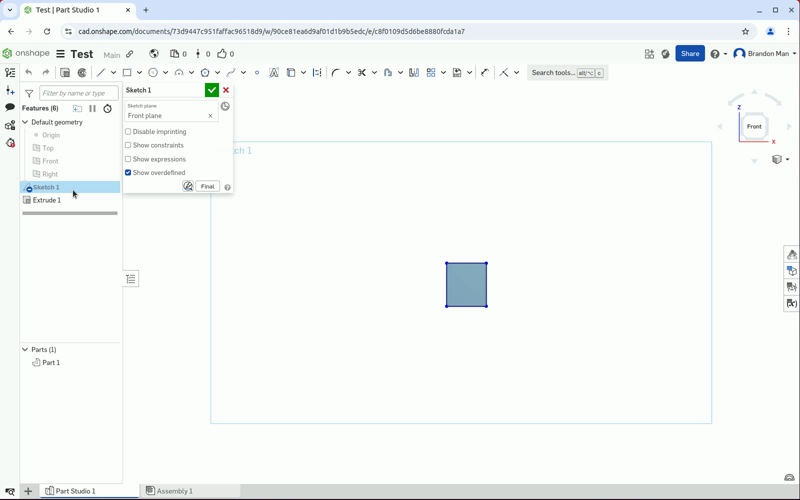
mouse_move(229, 92)
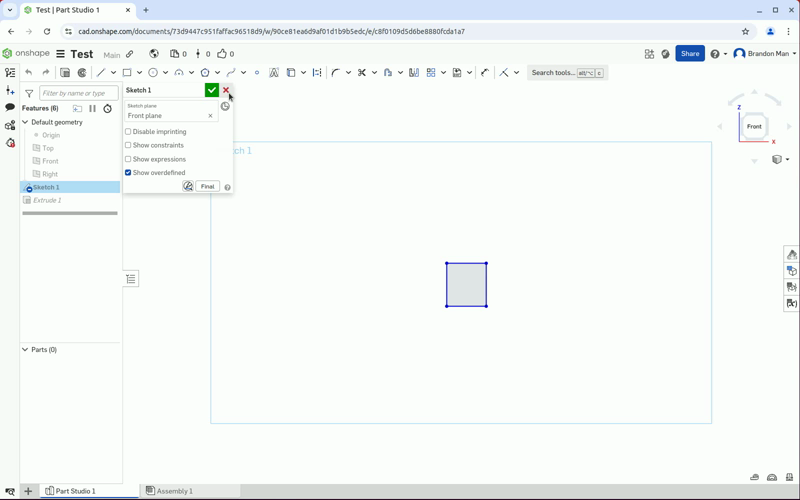
click(229, 92)
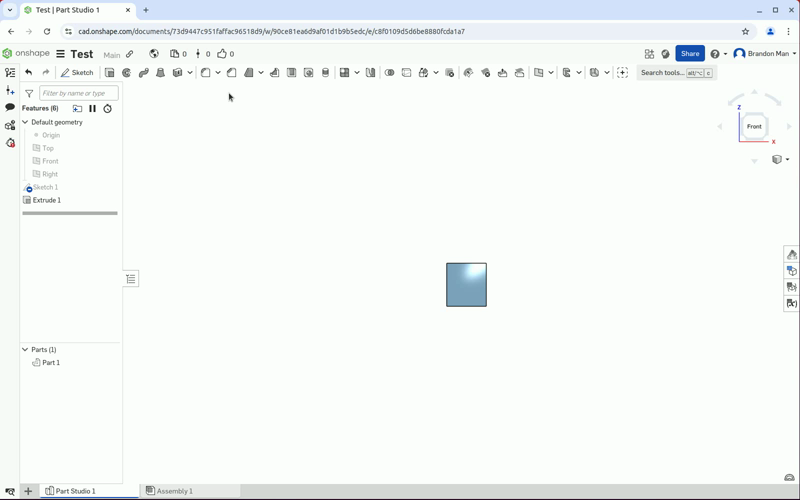
mouse_move(73, 352)
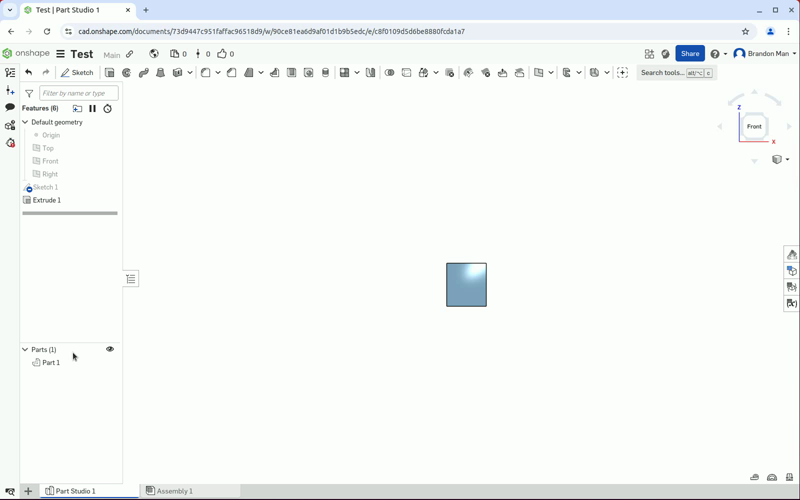
key(y)
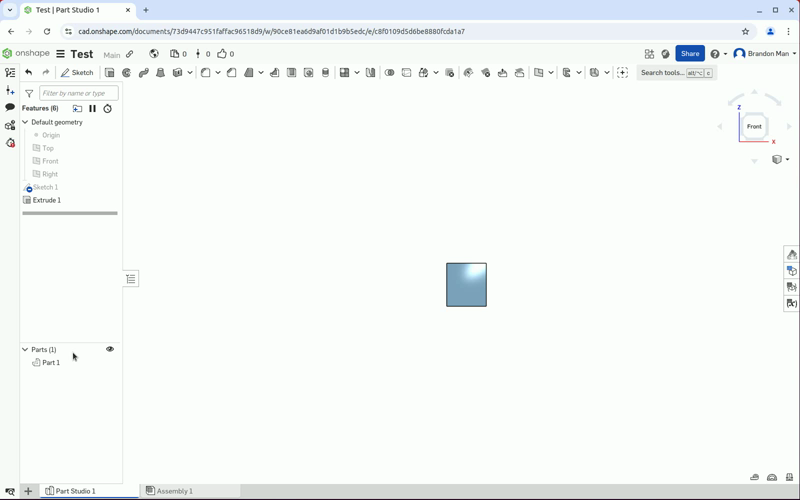
key(shift+p)
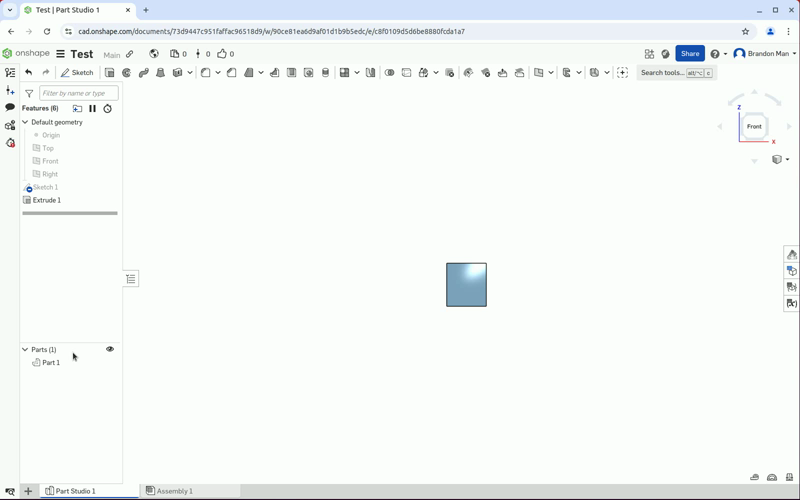
key(space)
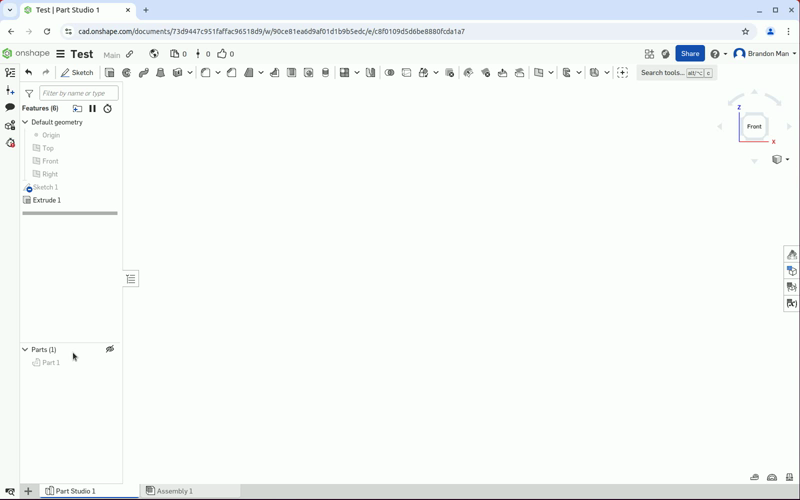
key_down(shift)
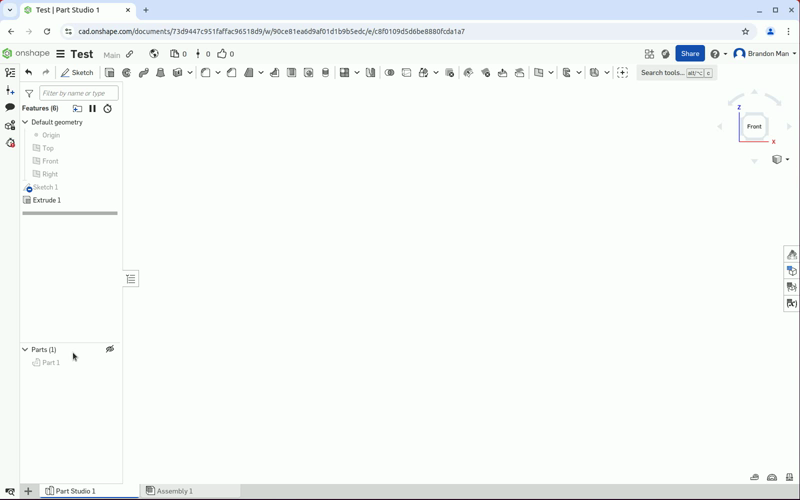
key(left)
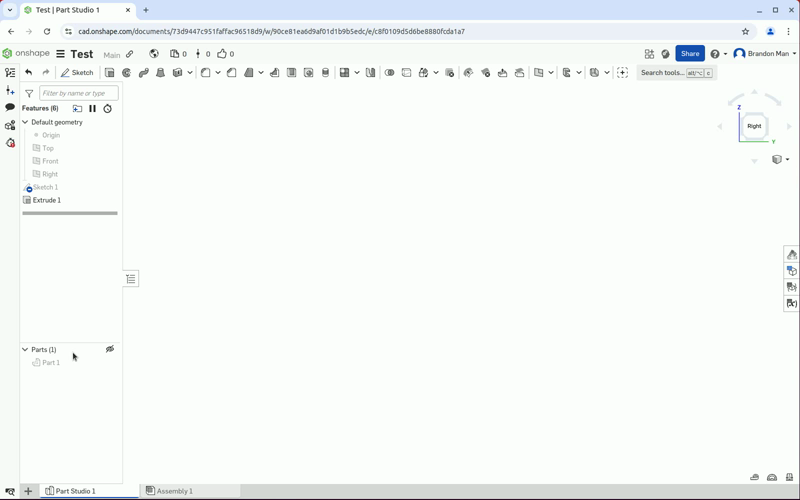
key_up(shift)
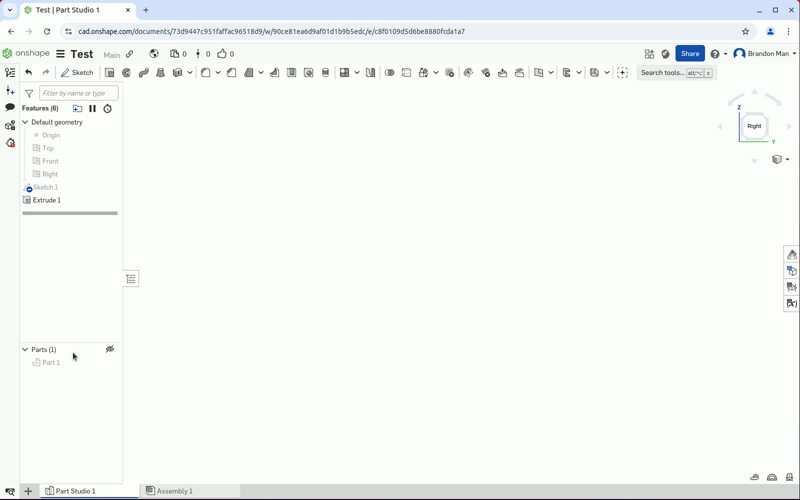
mouse_move(73, 352)
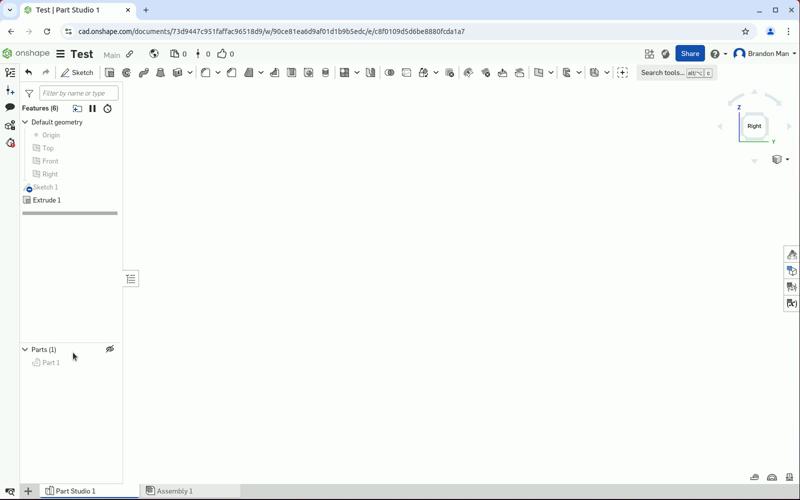
key(shift+y)
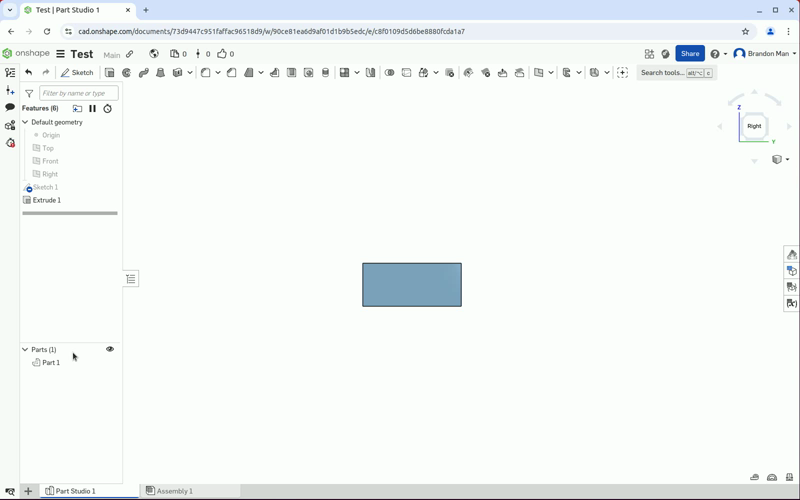
mouse_move(541, 75)
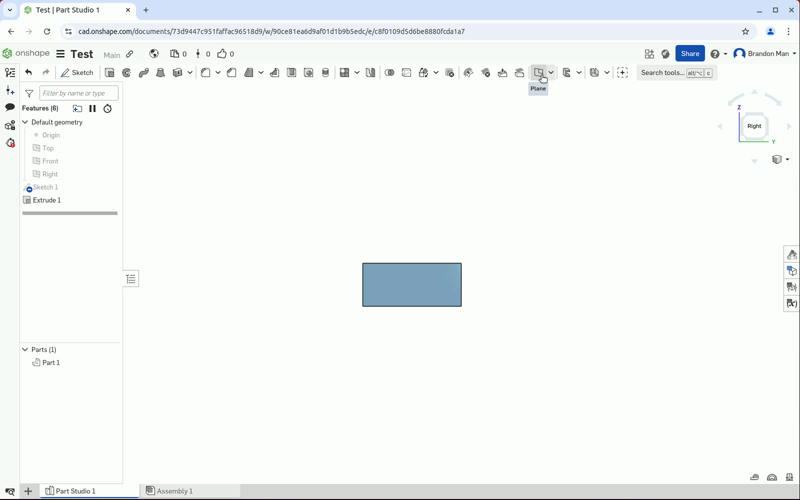
click(541, 75)
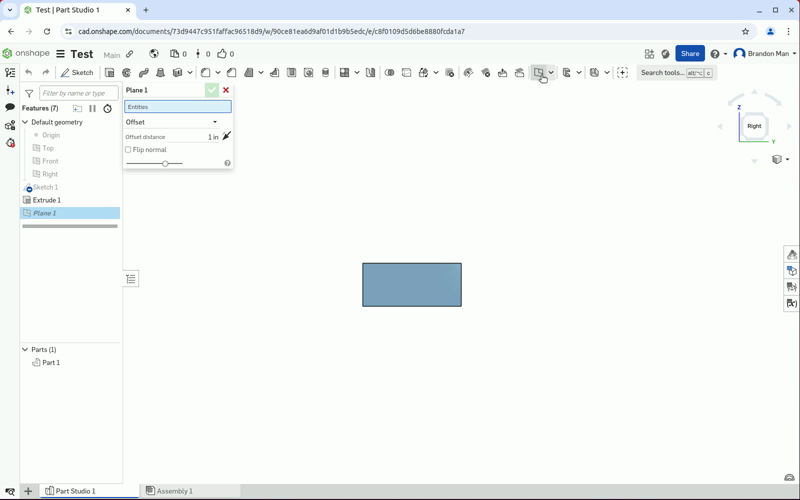
mouse_move(73, 176)
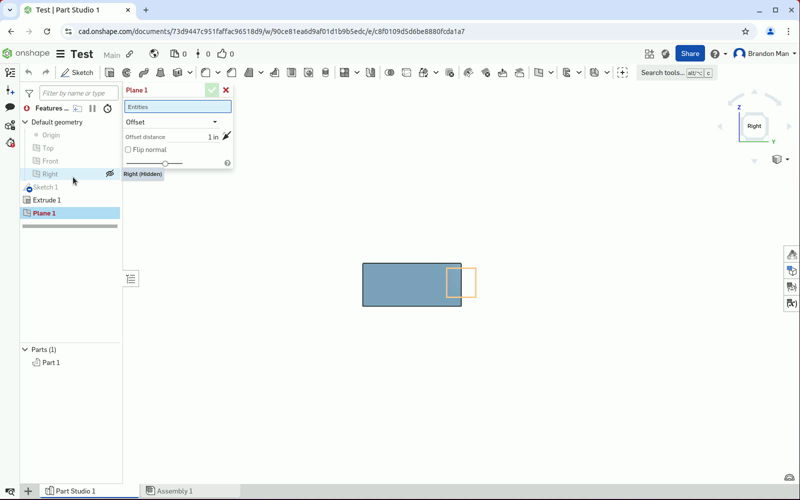
click(73, 176)
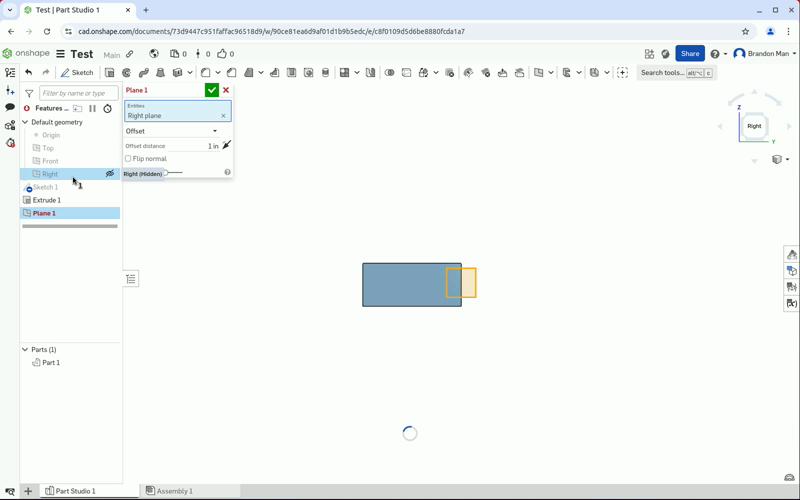
key(tab, 2)
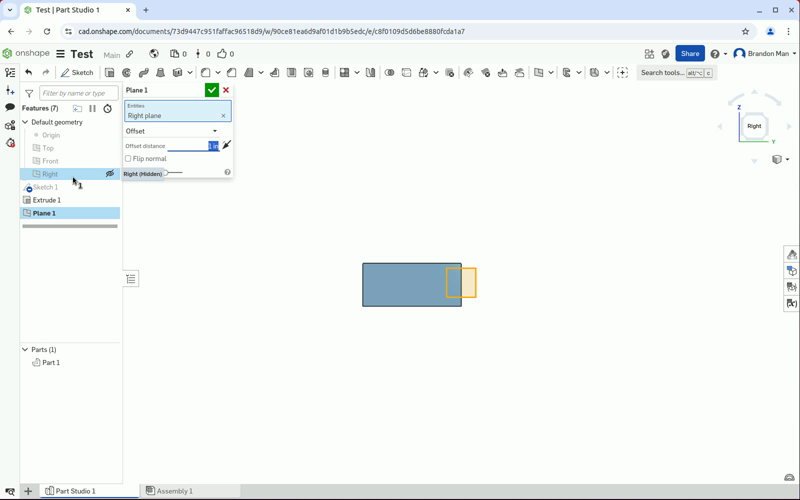
text(2.896)
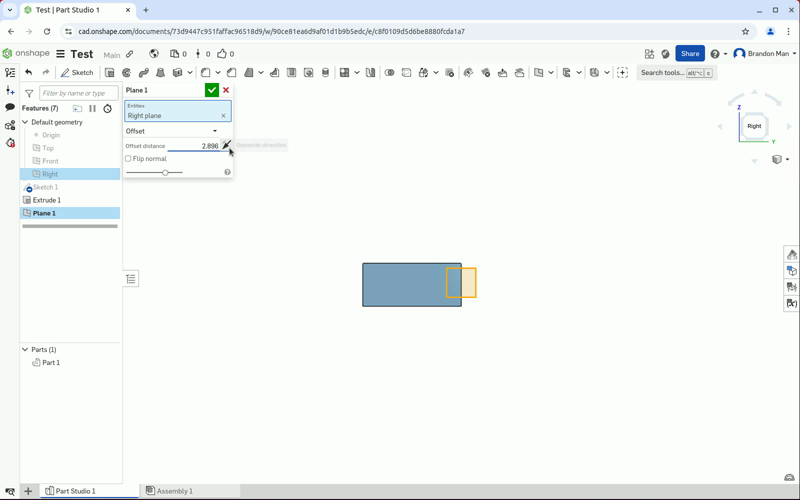
mouse_move(229, 147)
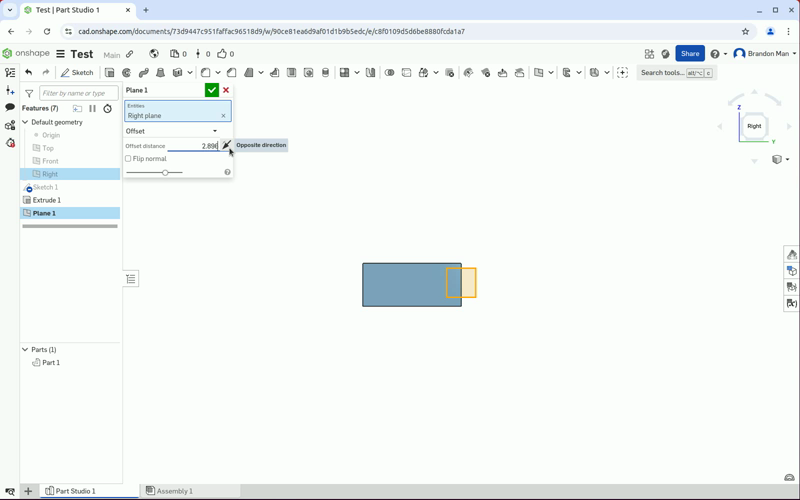
click(229, 147)
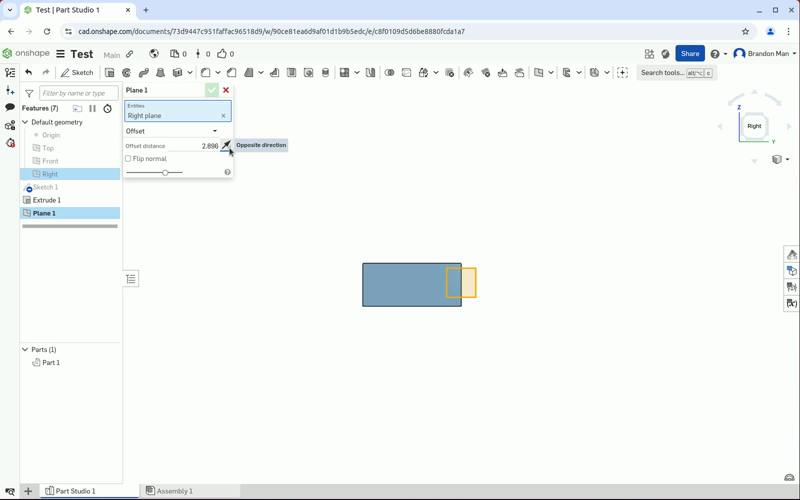
key(enter, 2)
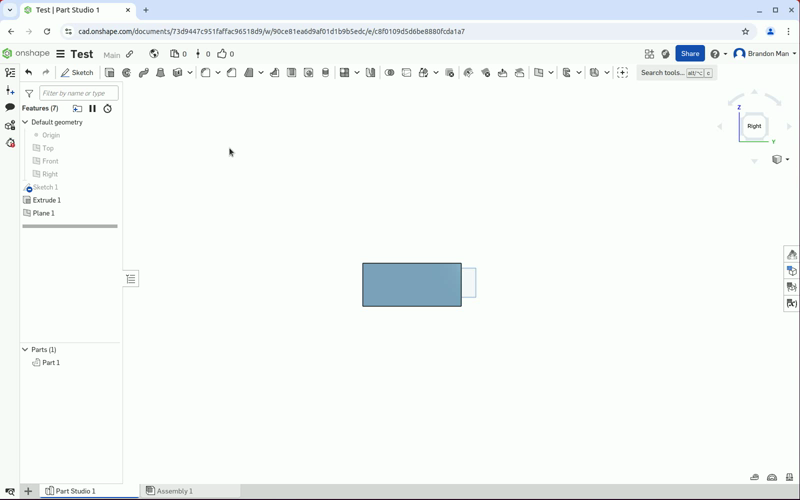
key(shift+s)
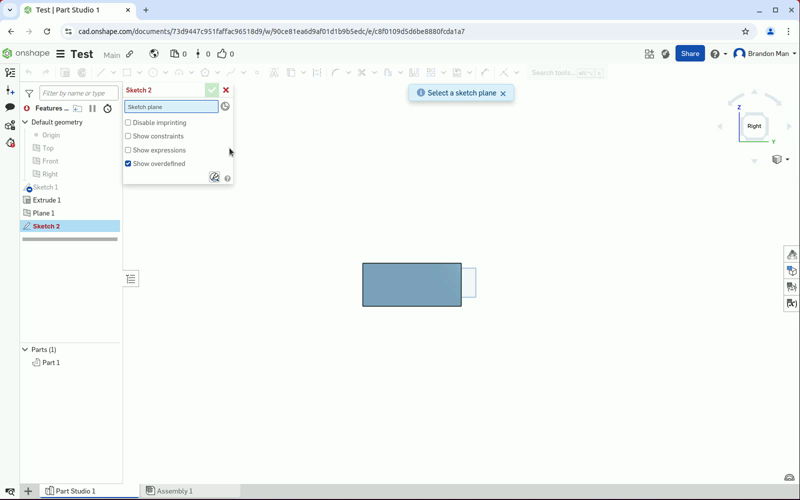
mouse_move(73, 215)
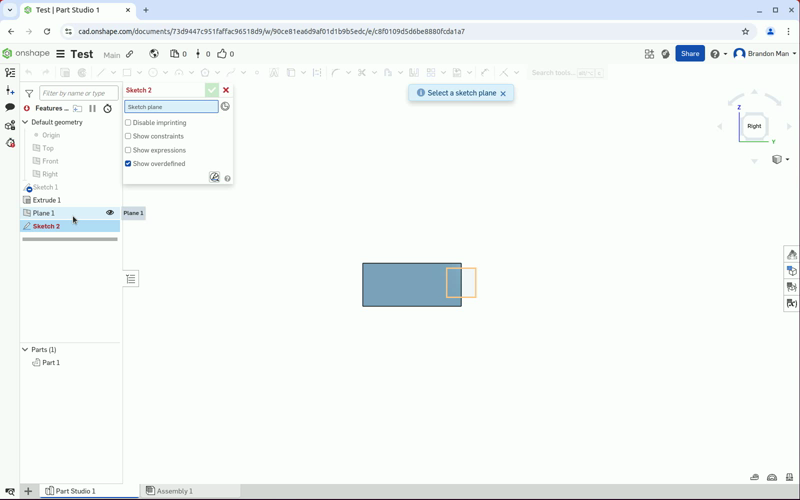
click(73, 215)
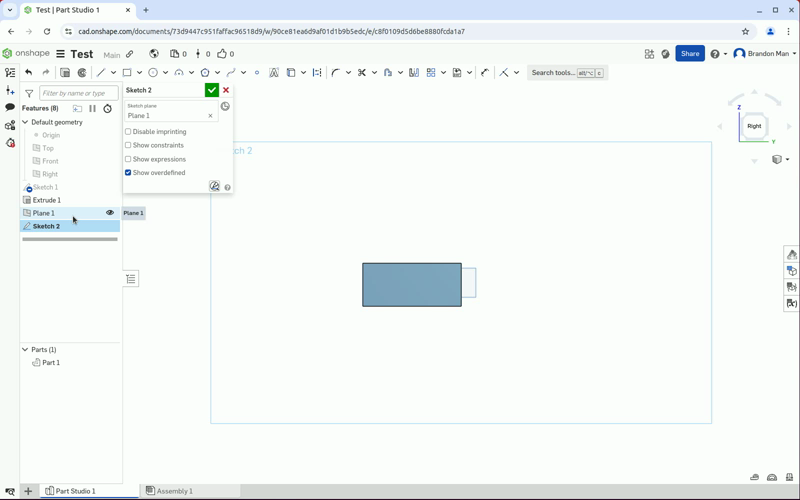
mouse_move(73, 352)
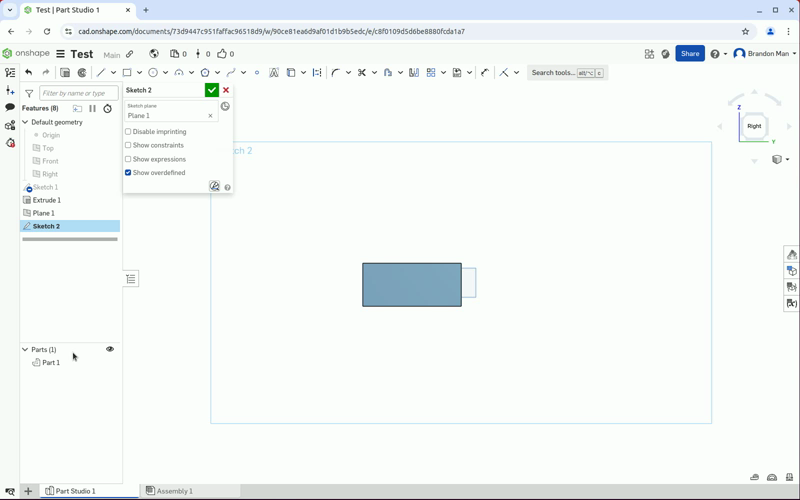
key(y)
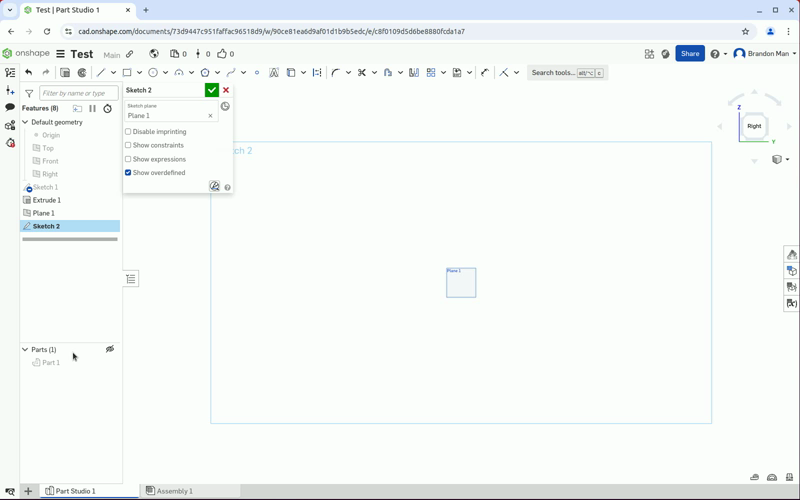
key(l)
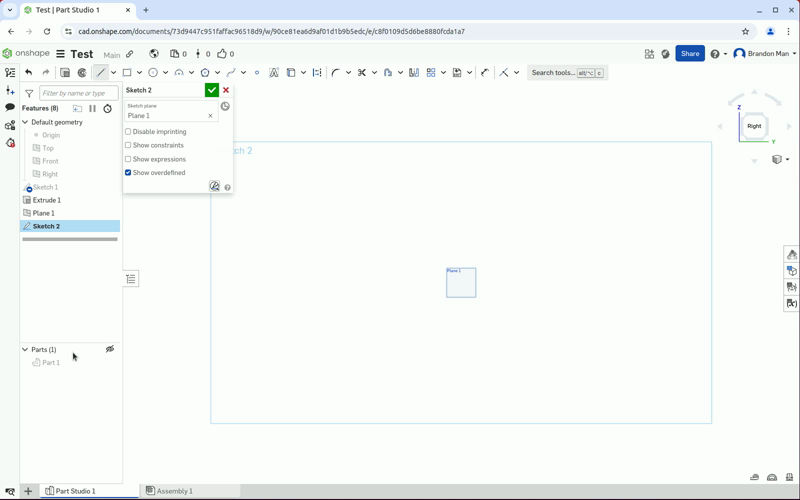
key_down(shift)
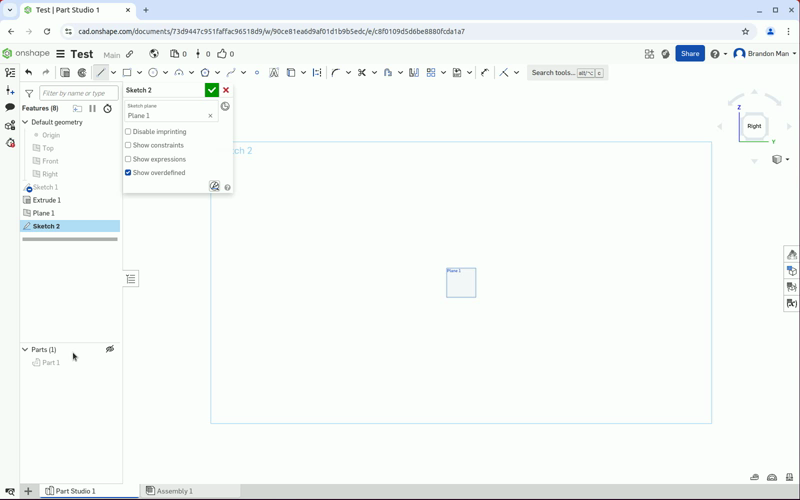
mouse_move(405, 297)
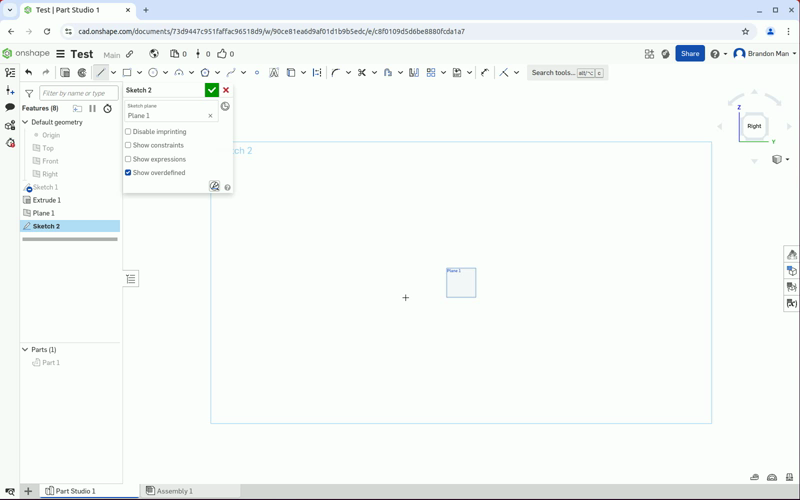
click(405, 297)
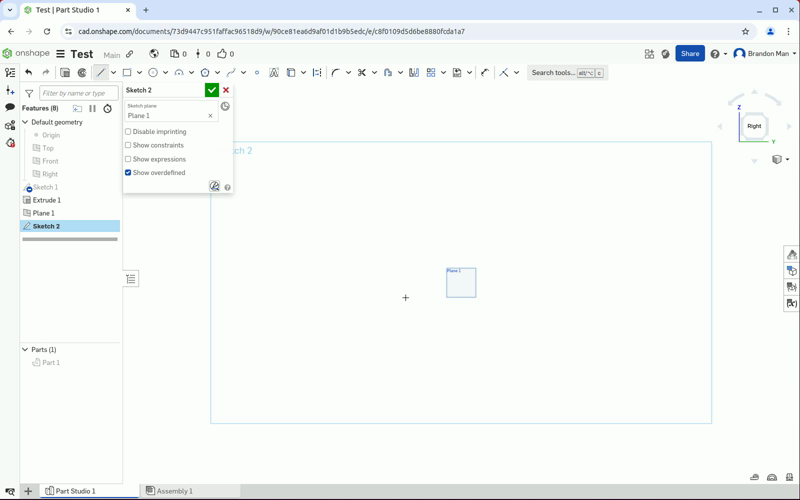
key_up(shift)
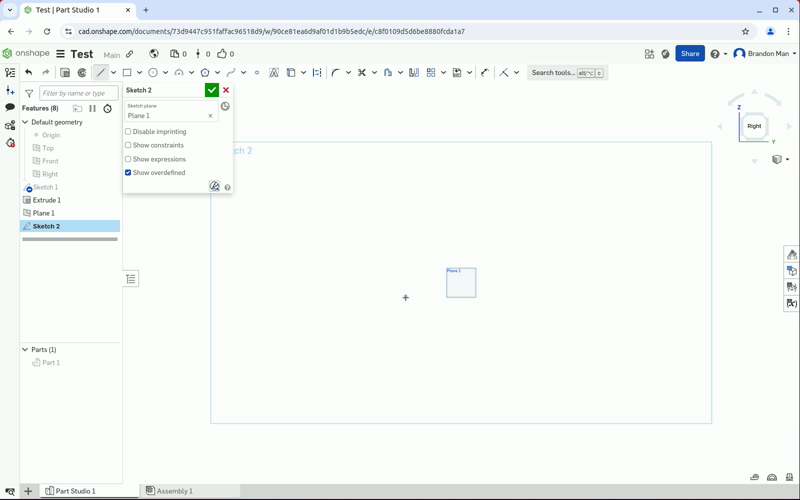
key_down(shift)
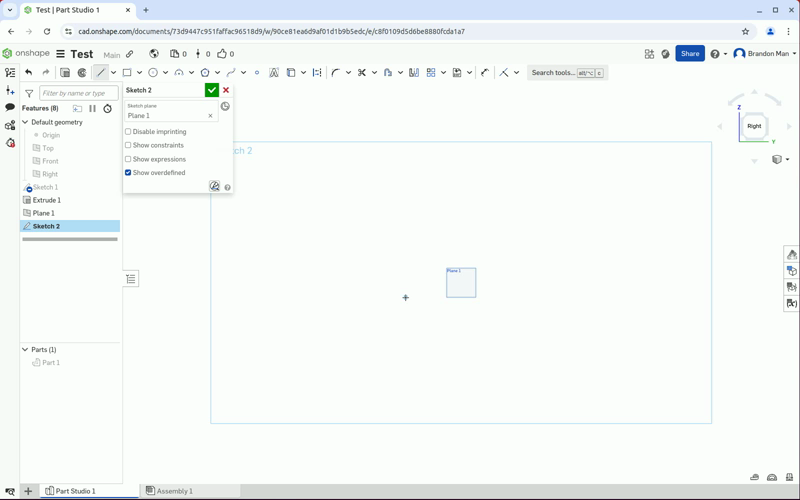
mouse_move(435, 297)
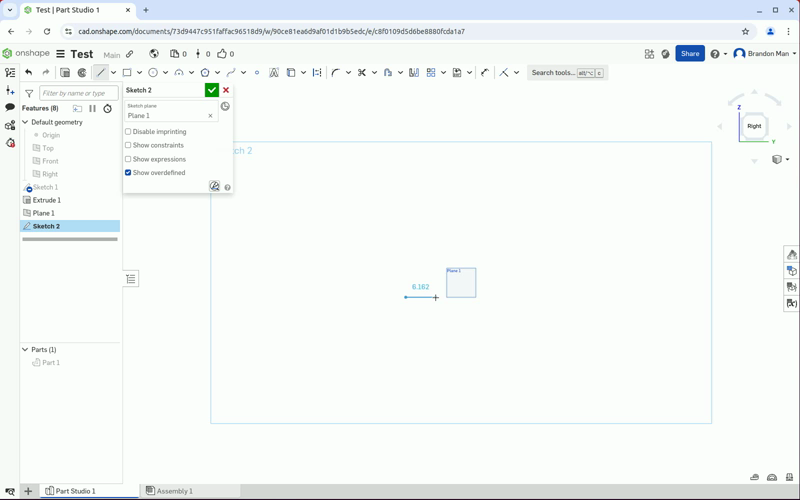
mouse_move(433, 297)
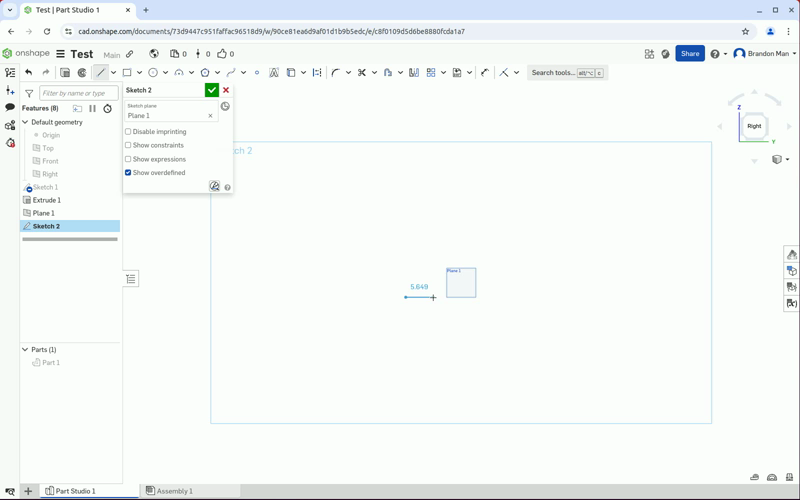
click(433, 297)
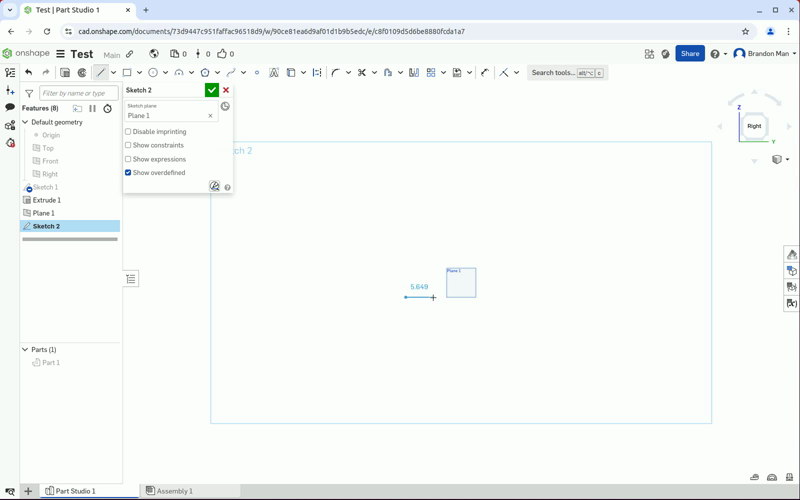
key_up(shift)
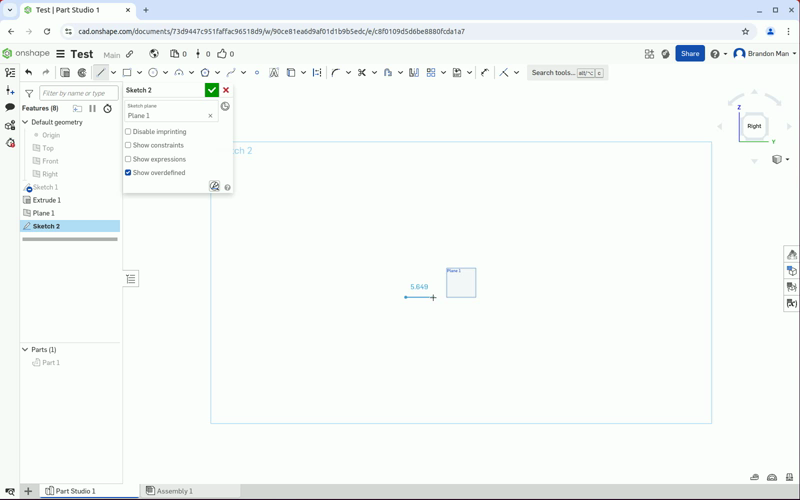
key_down(shift)
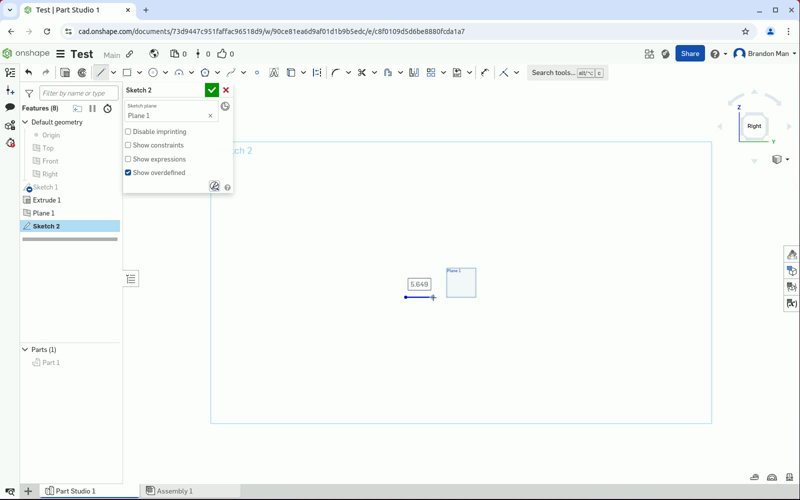
mouse_move(463, 297)
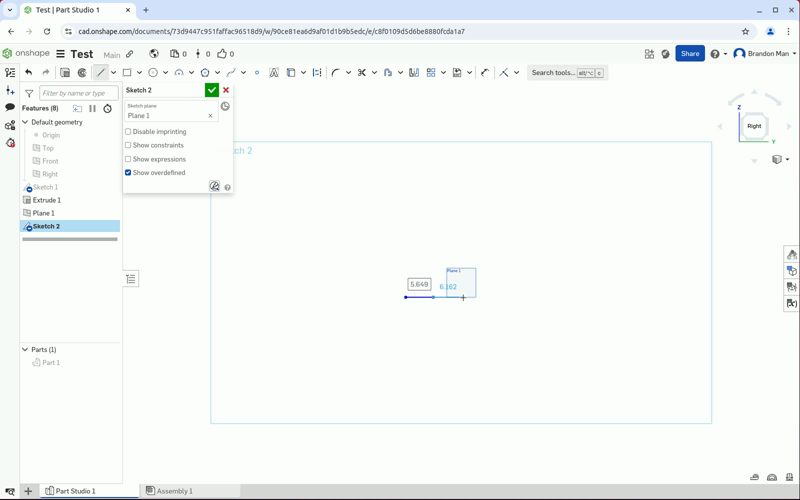
mouse_move(433, 278)
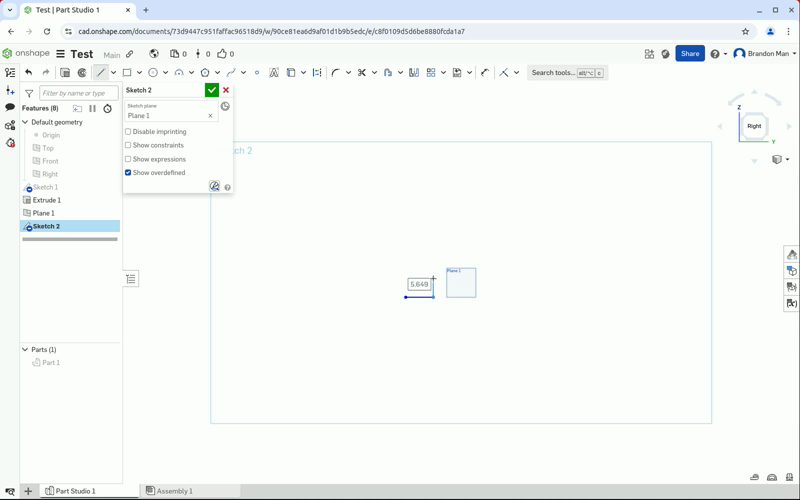
click(433, 278)
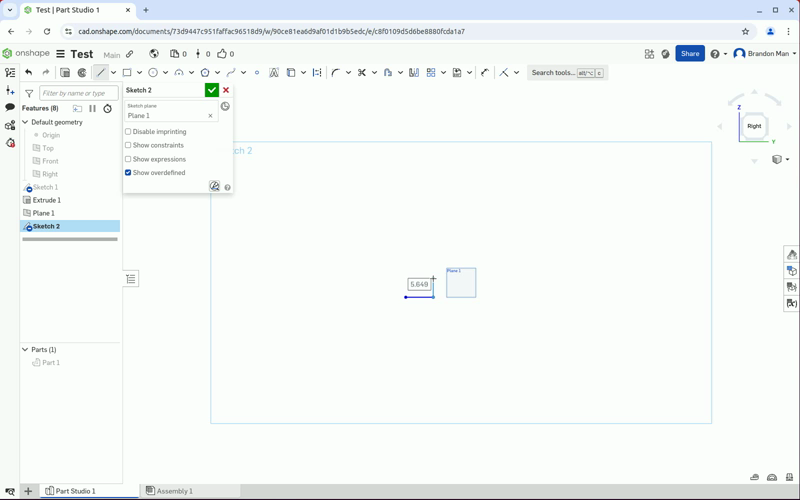
key_up(shift)
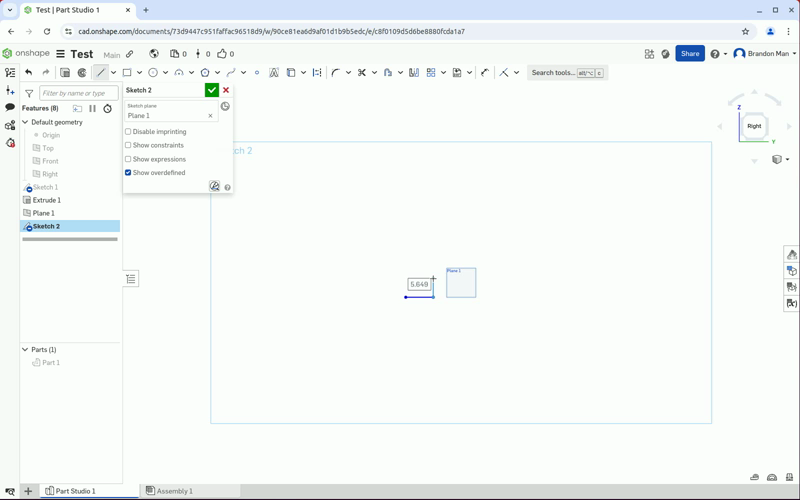
key_down(shift)
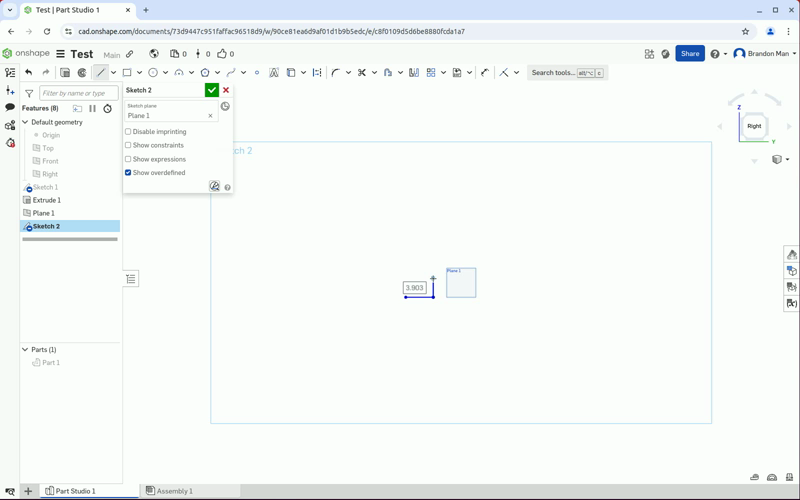
mouse_move(463, 278)
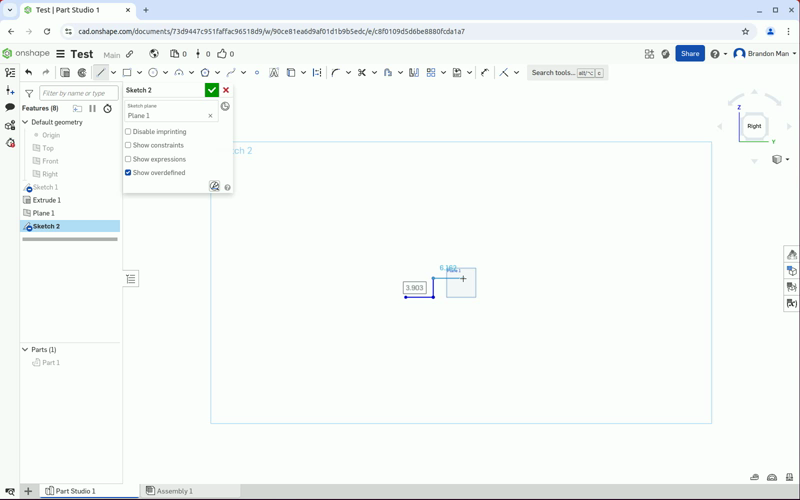
mouse_move(405, 278)
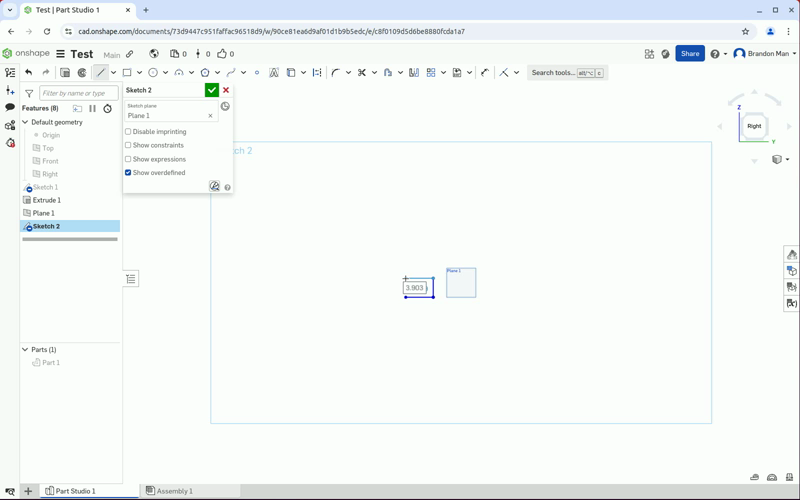
click(405, 278)
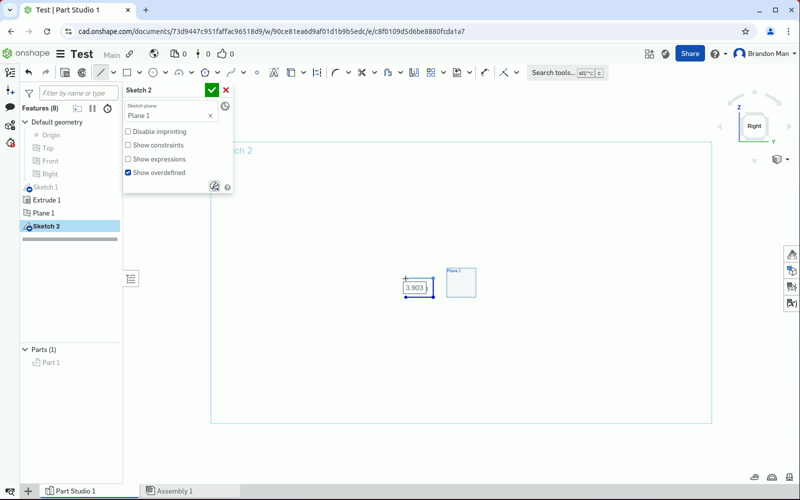
key_up(shift)
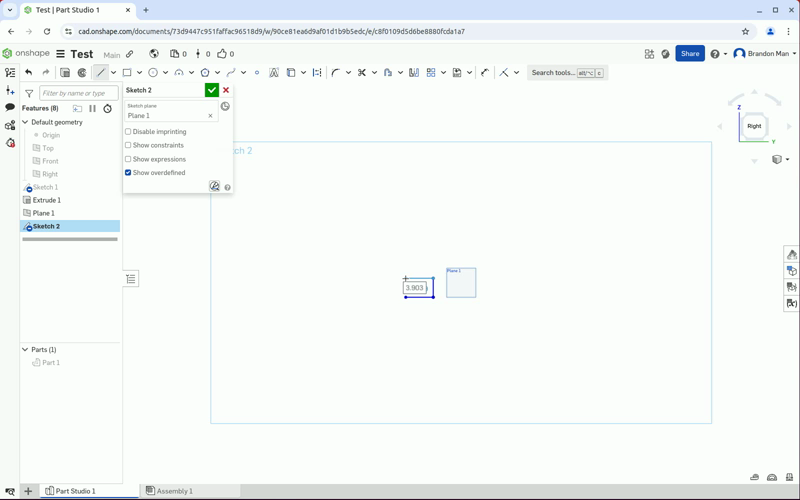
mouse_move(435, 278)
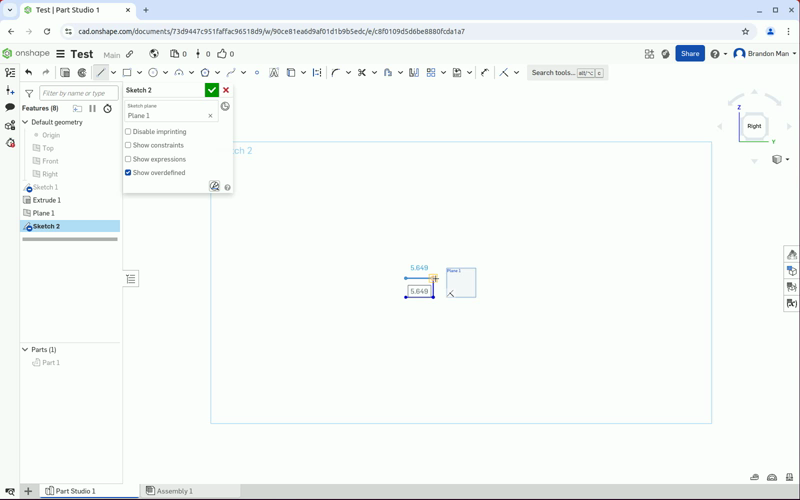
key_down(shift)
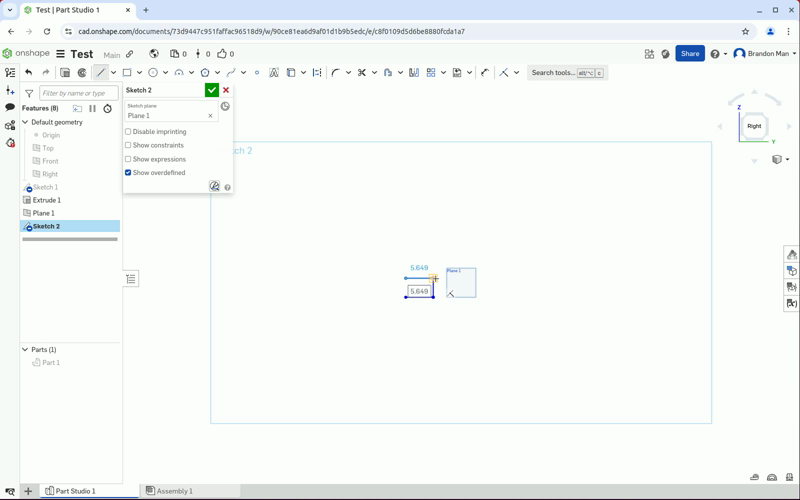
mouse_move(405, 297)
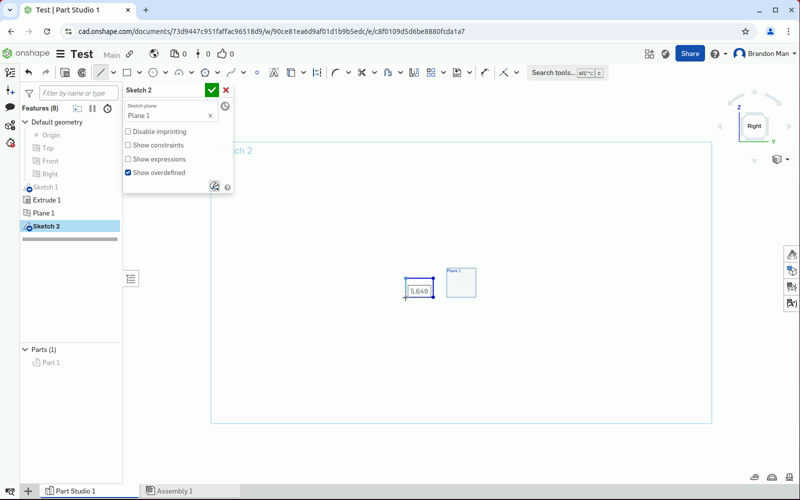
key_up(shift)
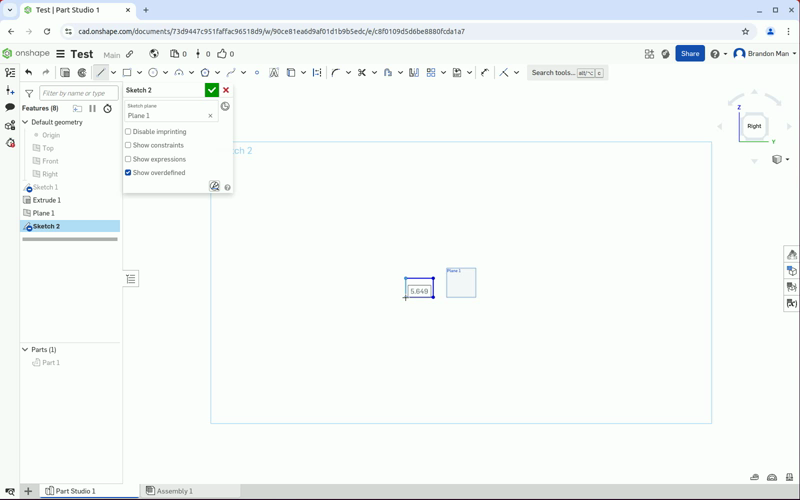
click(405, 297)
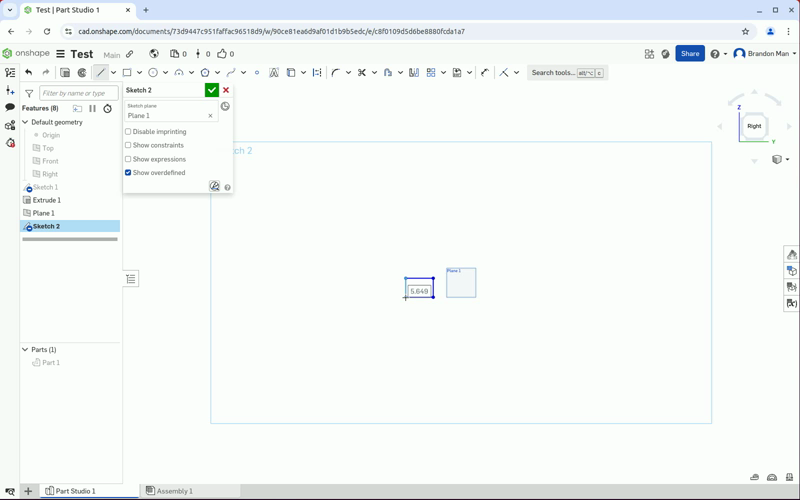
key(esc)
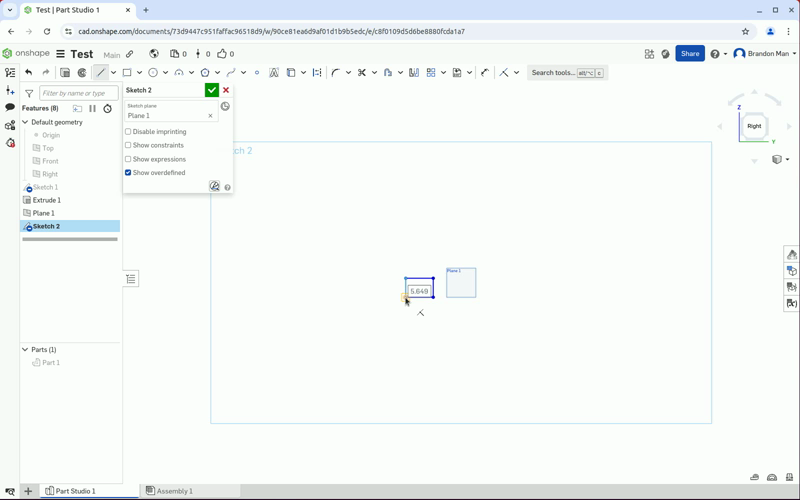
mouse_move(421, 289)
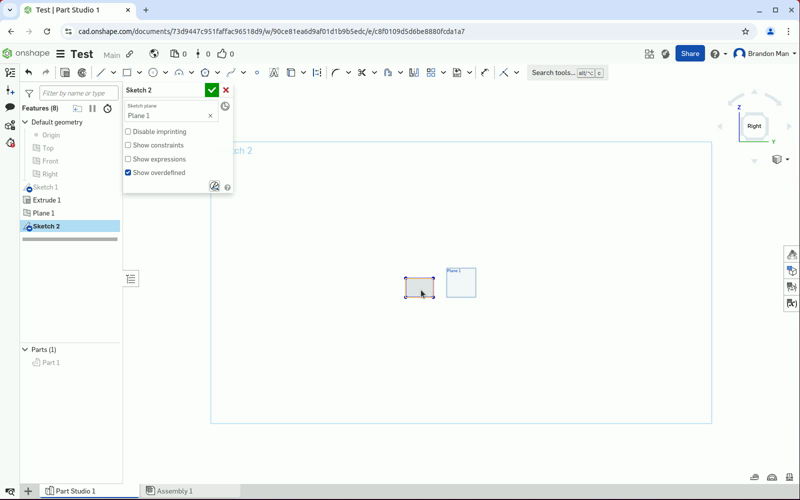
scroll(6)
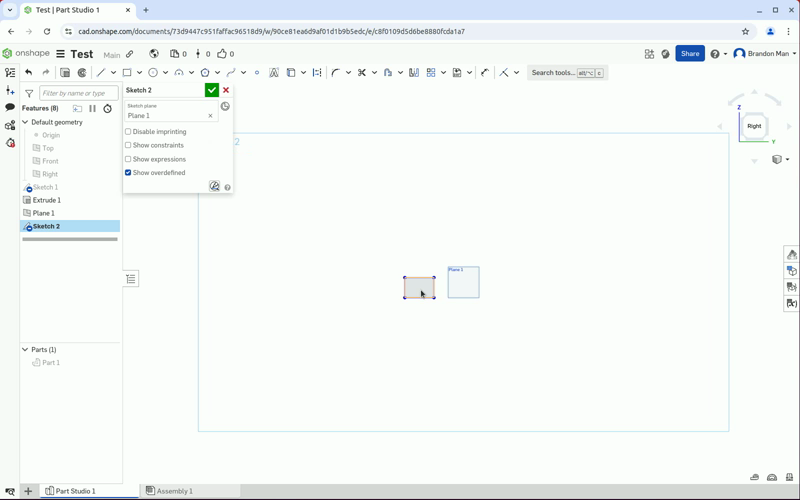
scroll(6)
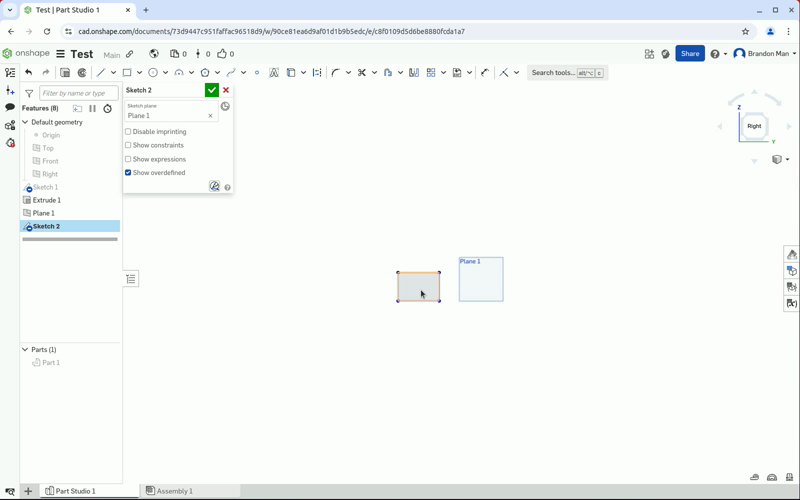
scroll(6)
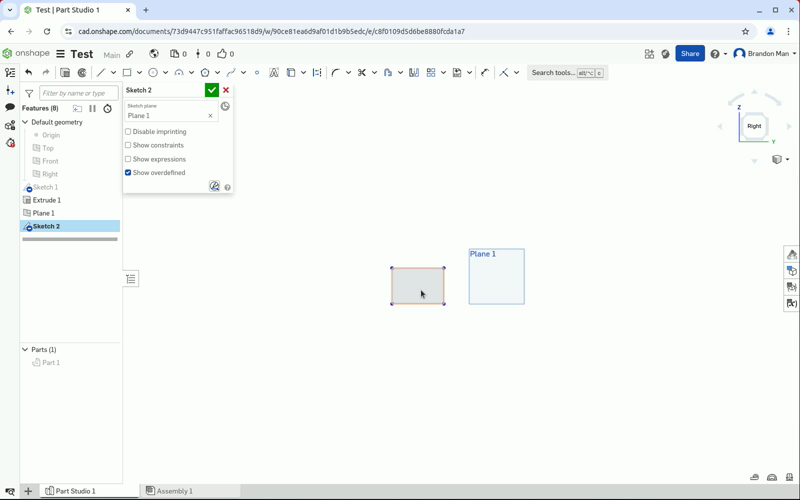
scroll(6)
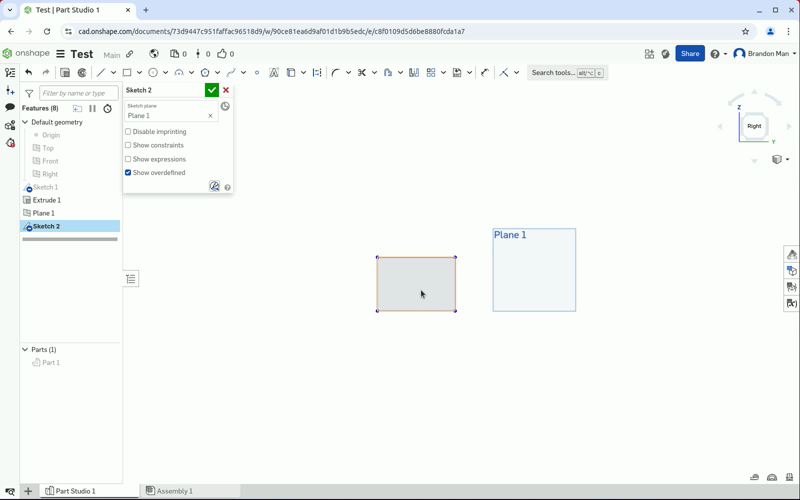
scroll(6)
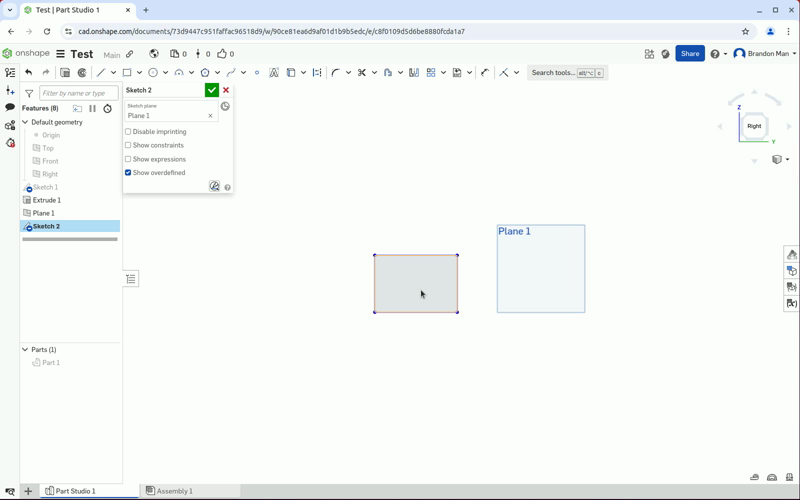
scroll(6)
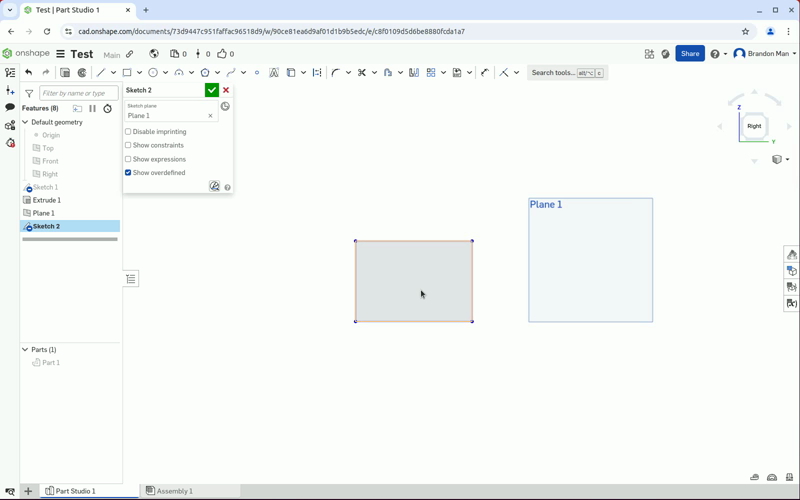
scroll(6)
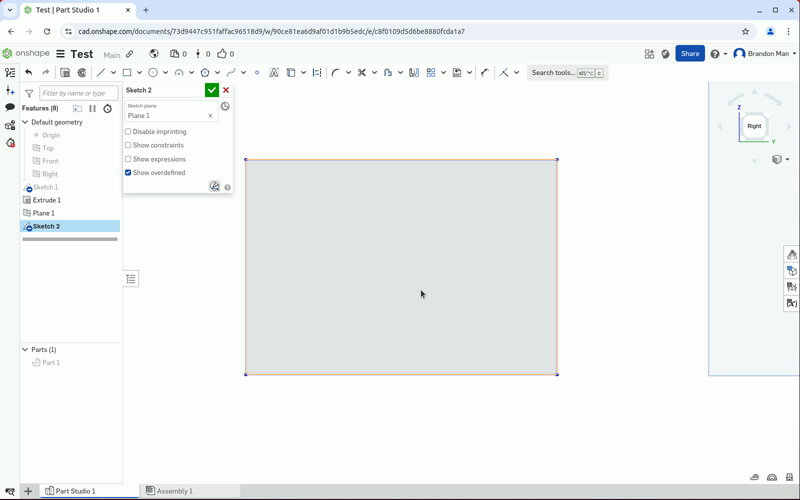
click(421, 289)
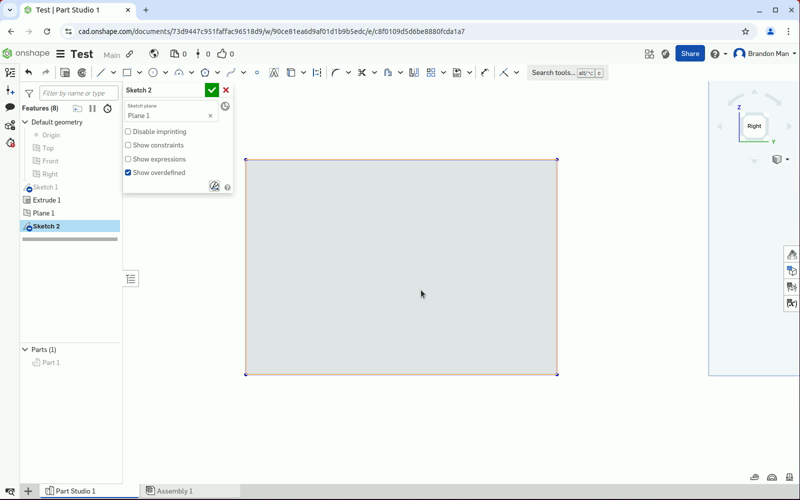
scroll(-6)
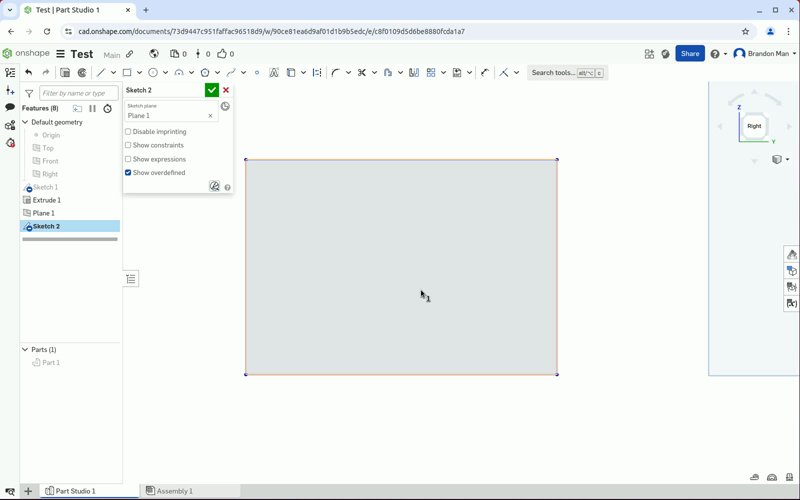
scroll(-6)
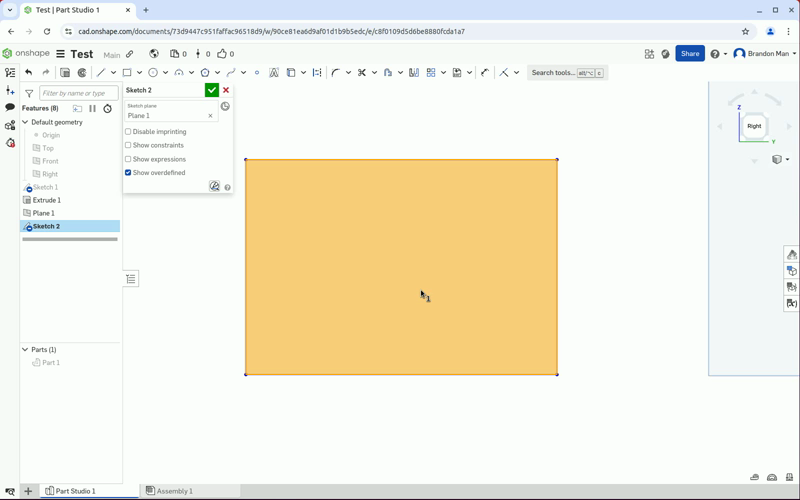
scroll(-6)
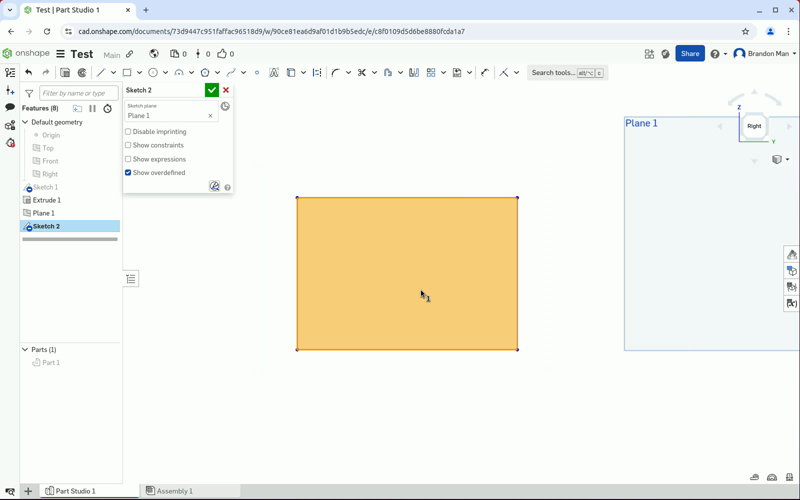
scroll(-6)
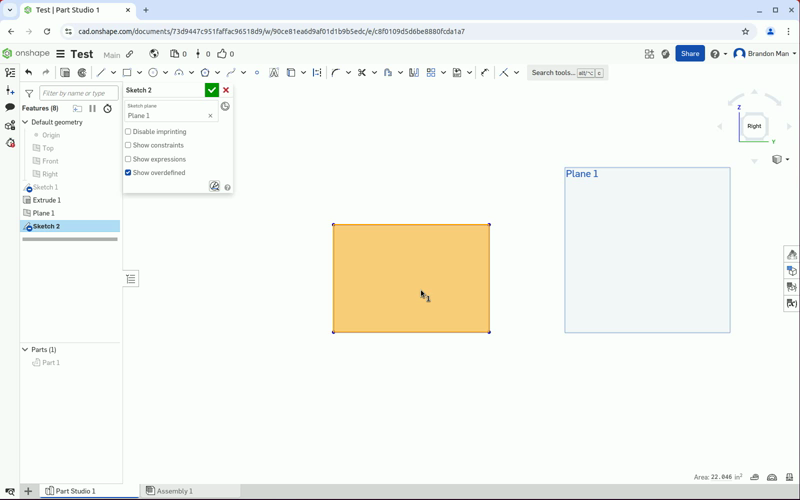
scroll(-6)
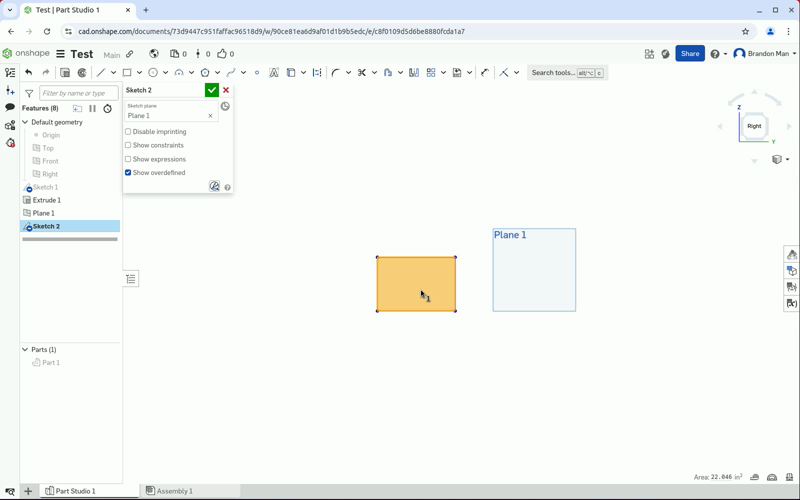
scroll(-6)
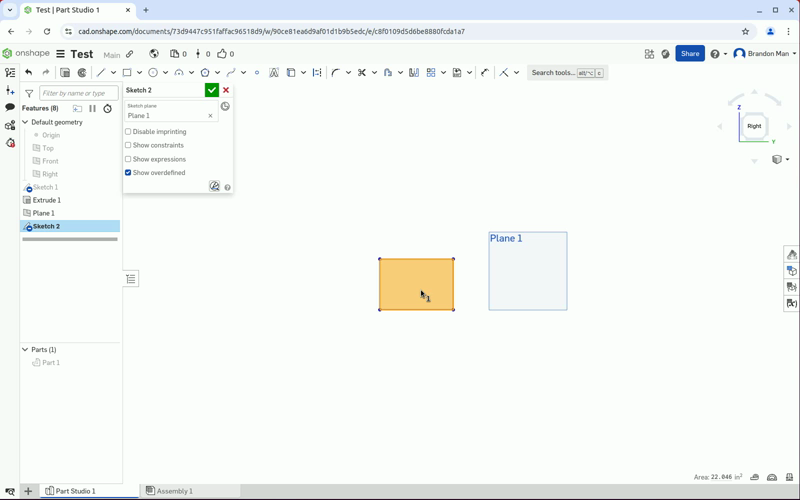
scroll(-6)
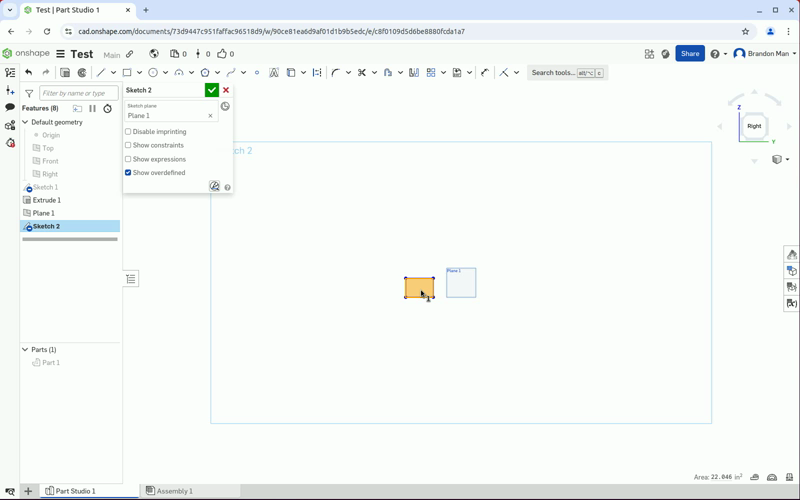
mouse_move(73, 352)
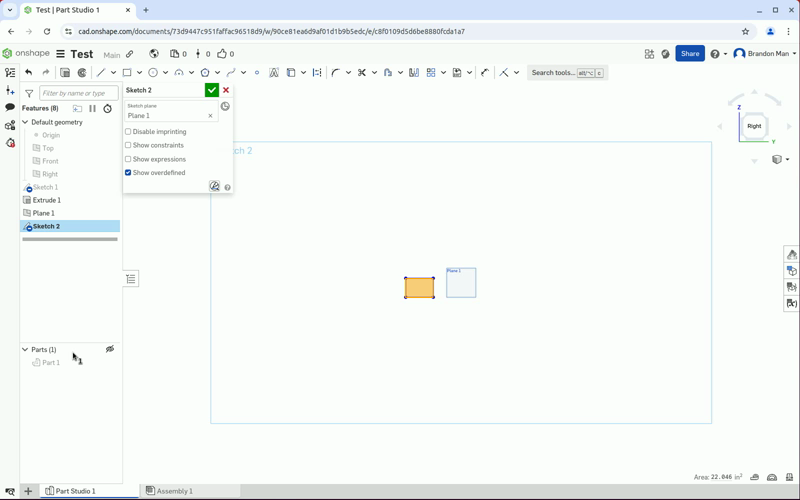
key(shift+y)
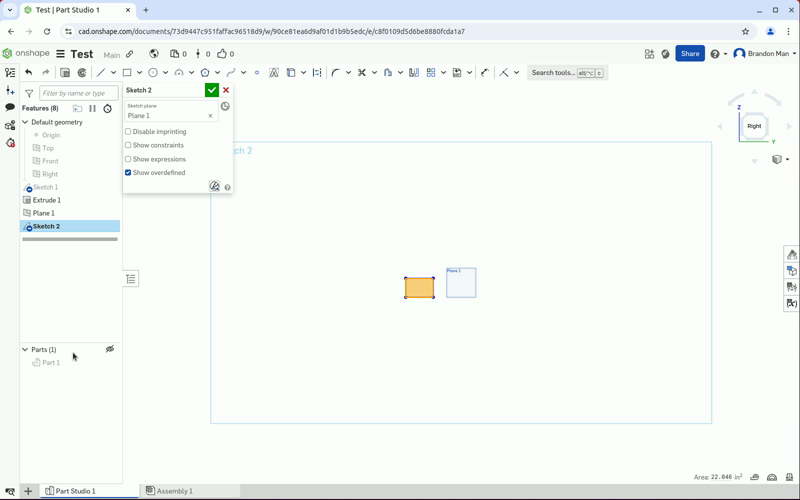
key(shift+e)
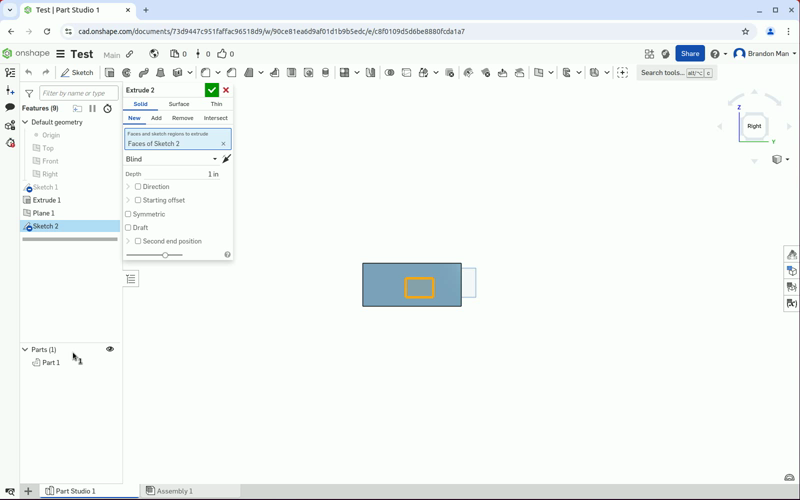
mouse_move(143, 106)
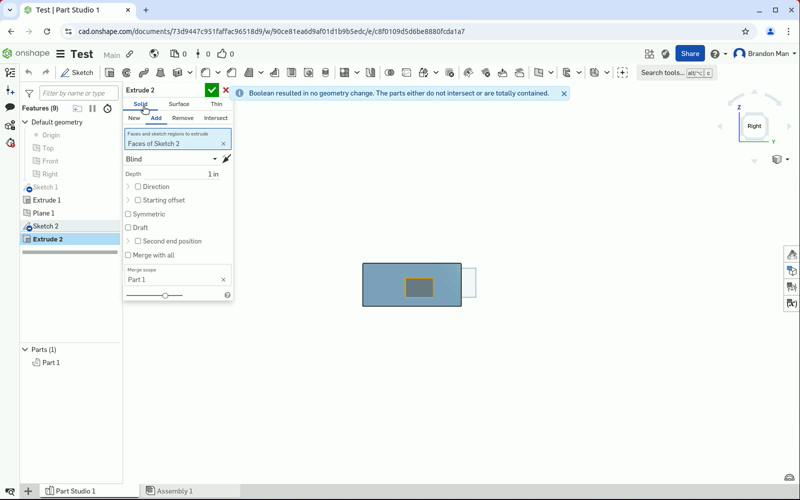
click(143, 106)
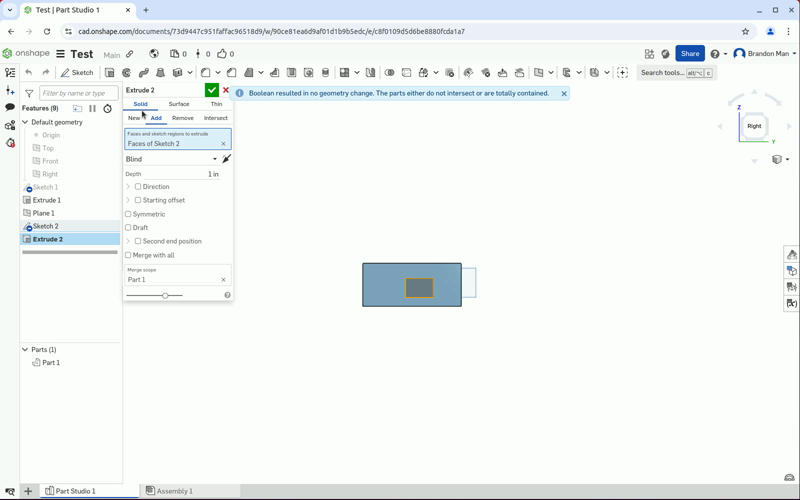
mouse_move(137, 120)
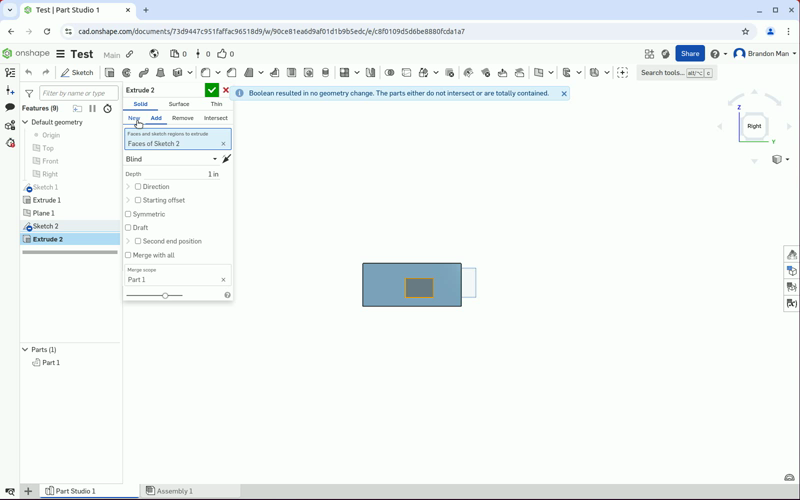
click(137, 120)
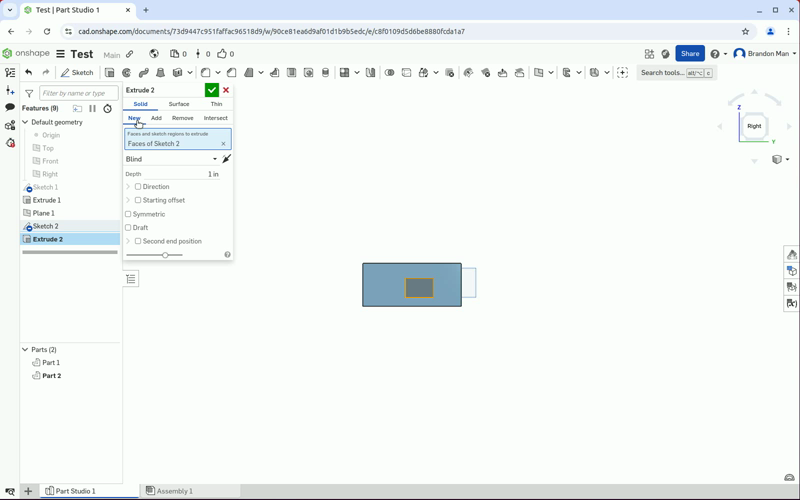
key(tab, 4)
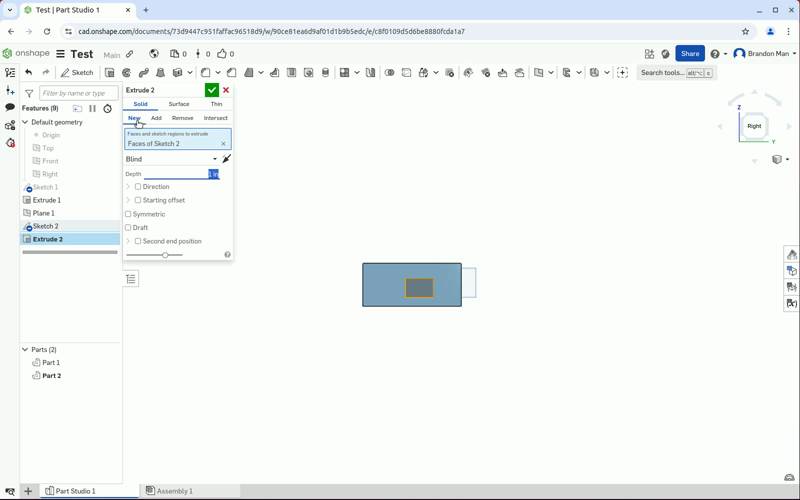
text(20.22)
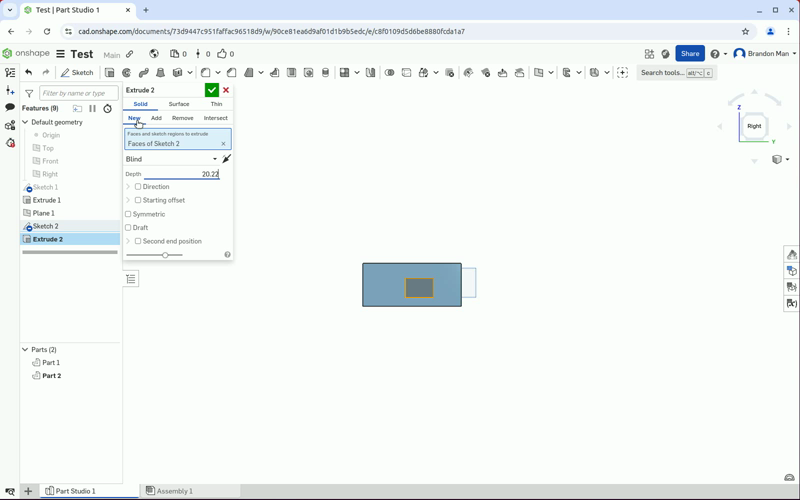
key(enter)
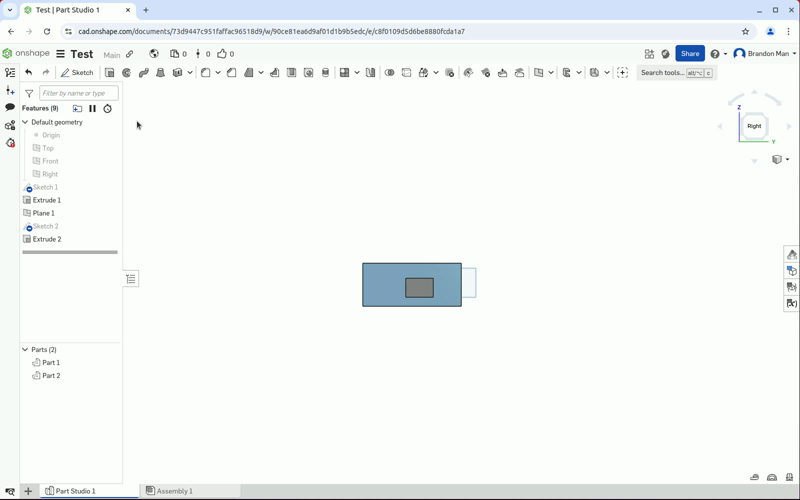
key(shift+h)
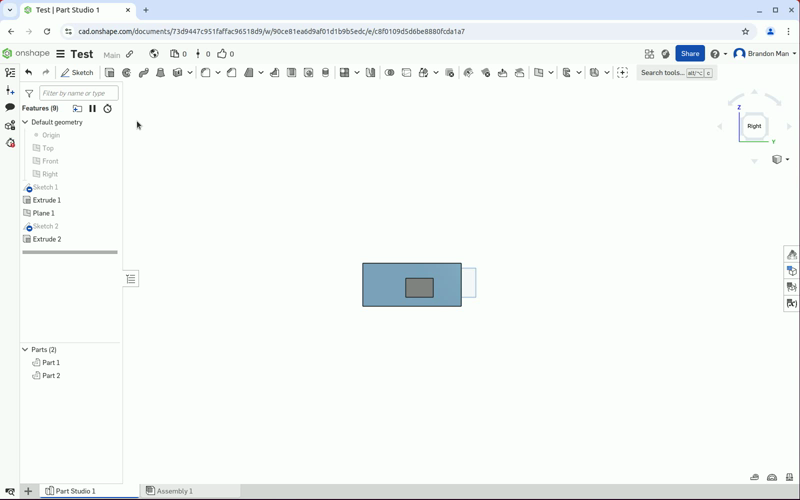
key(shift+h)
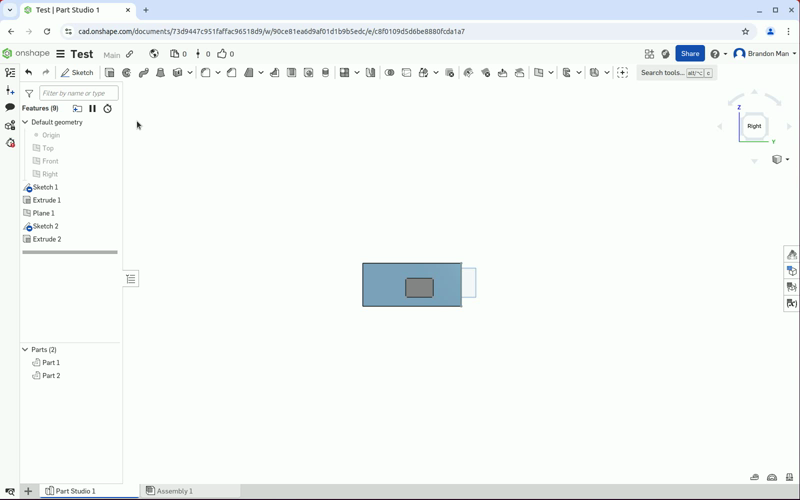
key(shift+7)
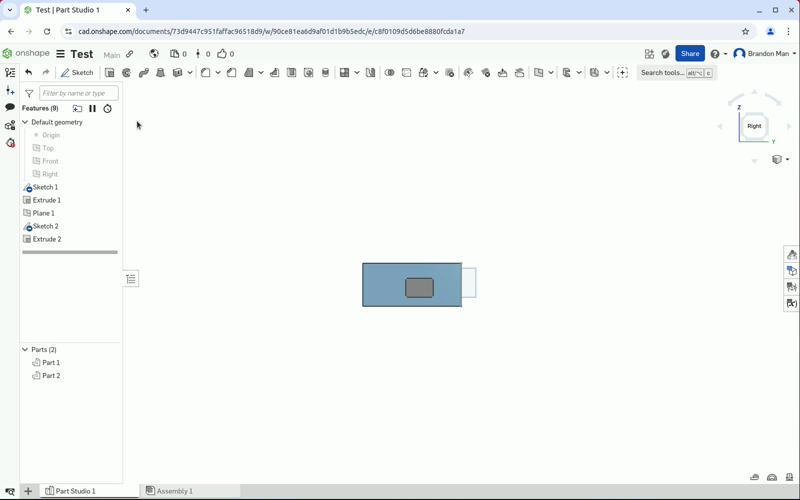
key(right, 2)
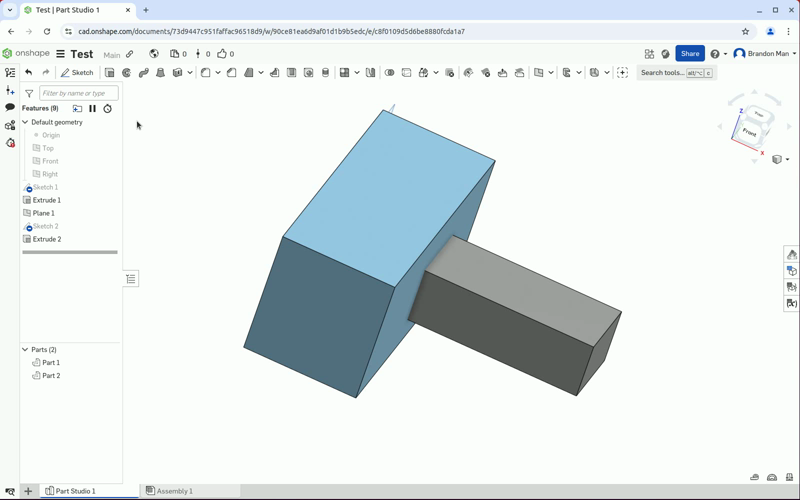
key(down, 2)
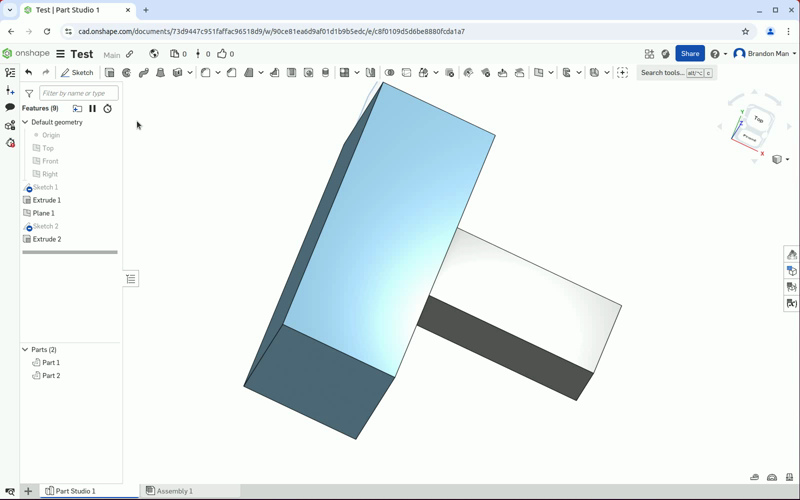
key(up, 2)
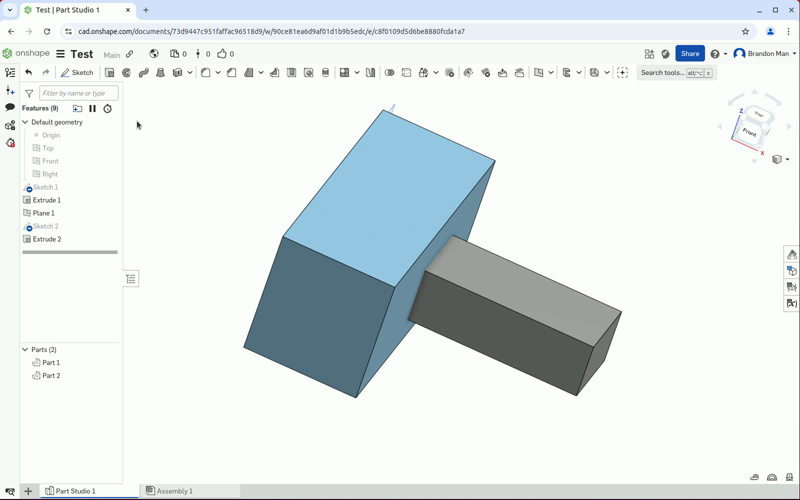
key(left, 2)
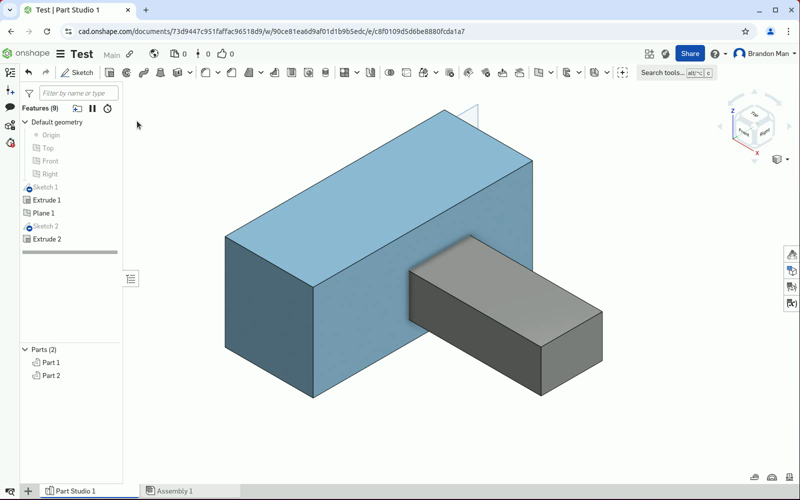
mouse_move(73, 189)
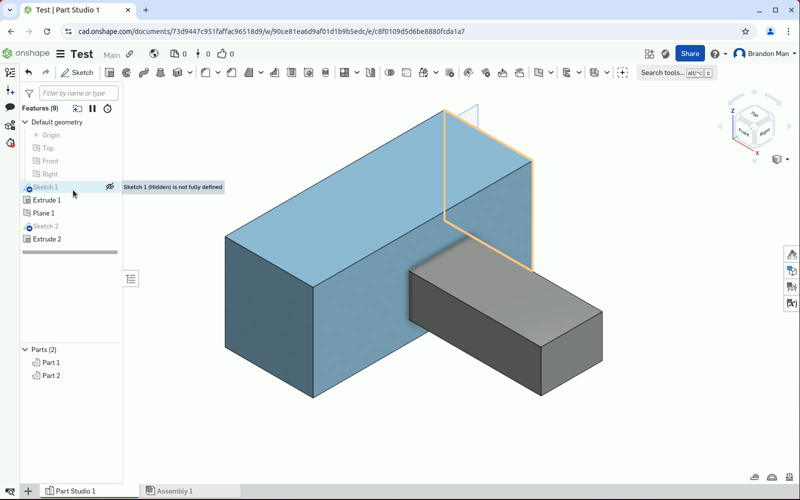
click(73, 189)